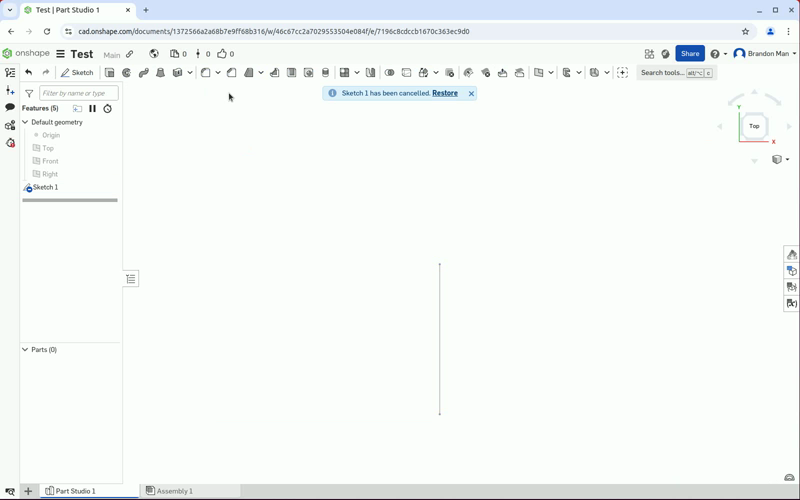
key(shift+h)
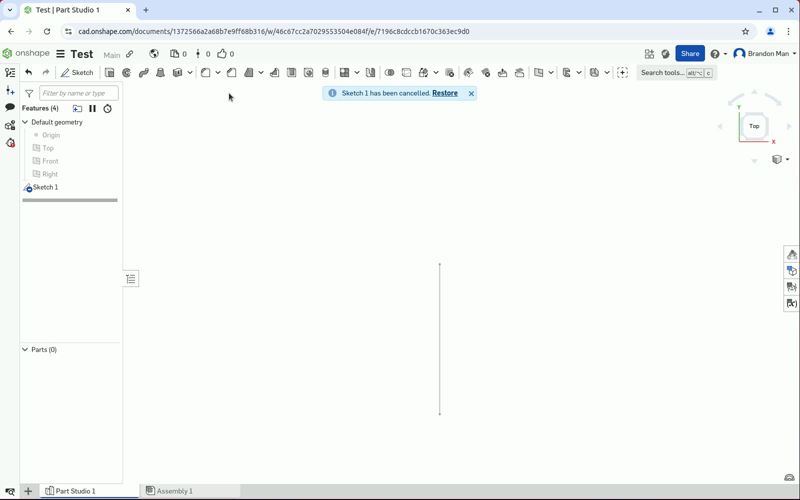
key(shift+s)
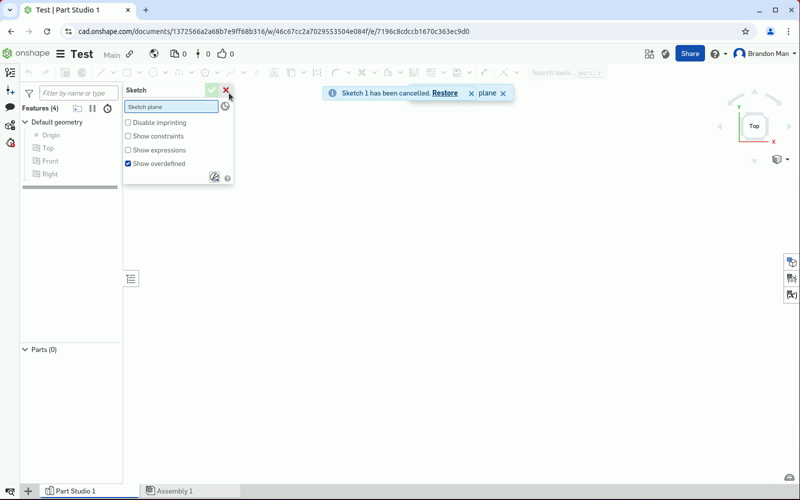
mouse_move(73, 150)
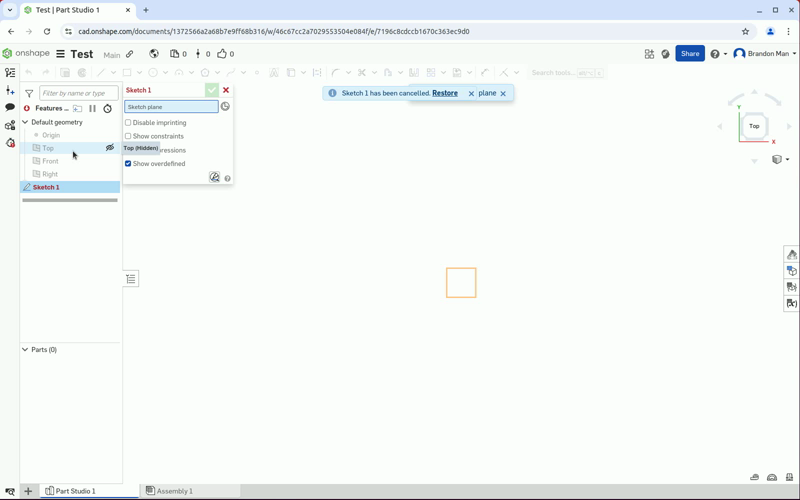
click(73, 150)
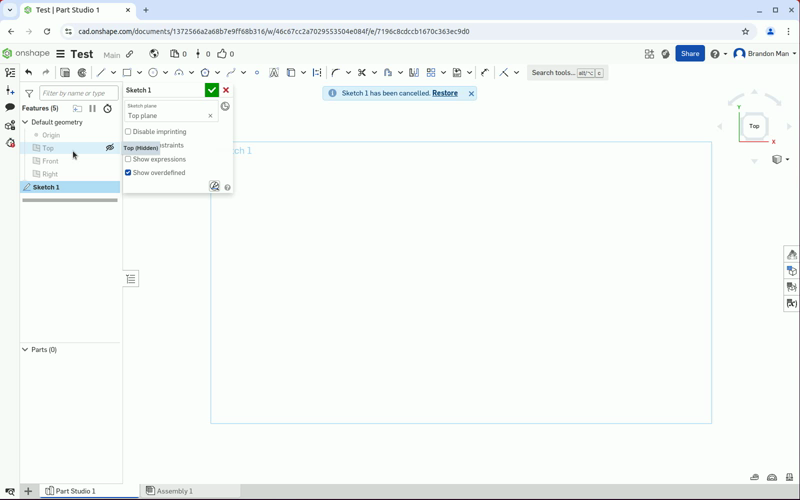
mouse_move(73, 352)
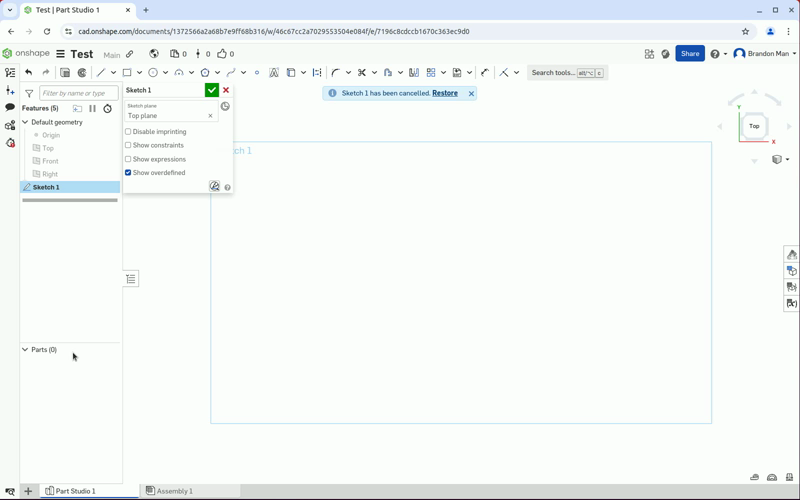
key(y)
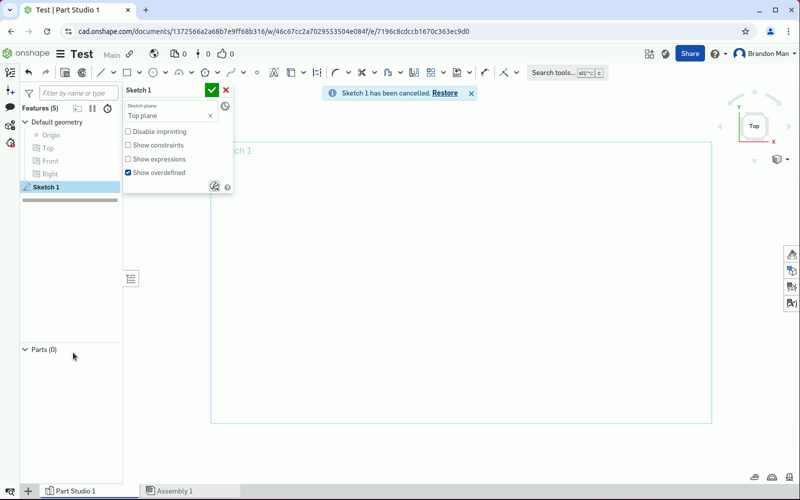
key(l)
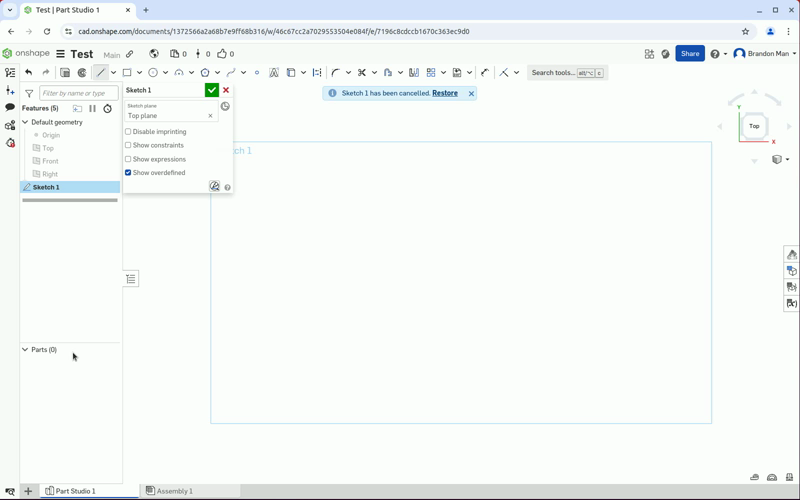
key_down(shift)
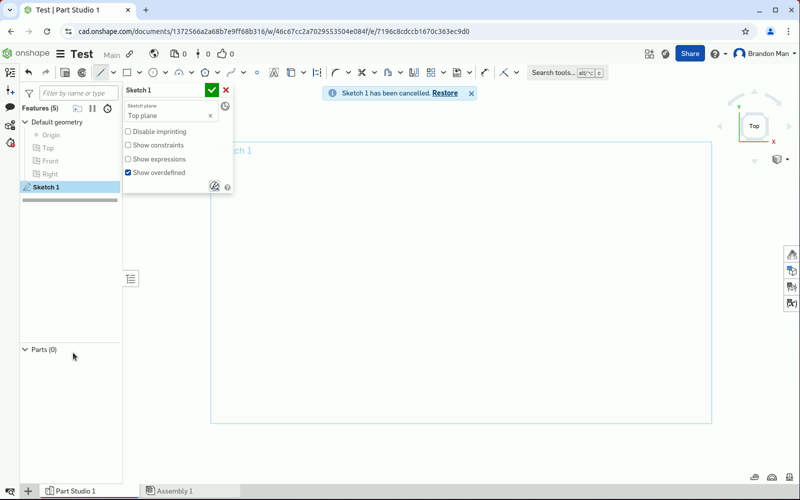
mouse_move(348, 282)
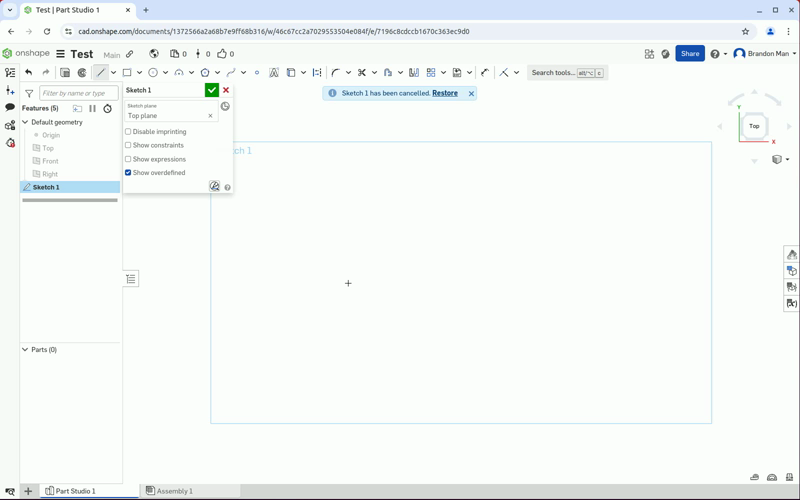
click(348, 282)
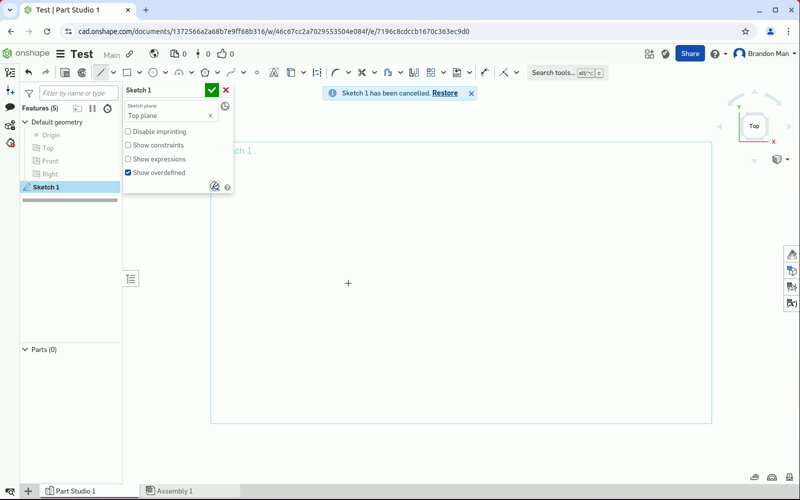
key_up(shift)
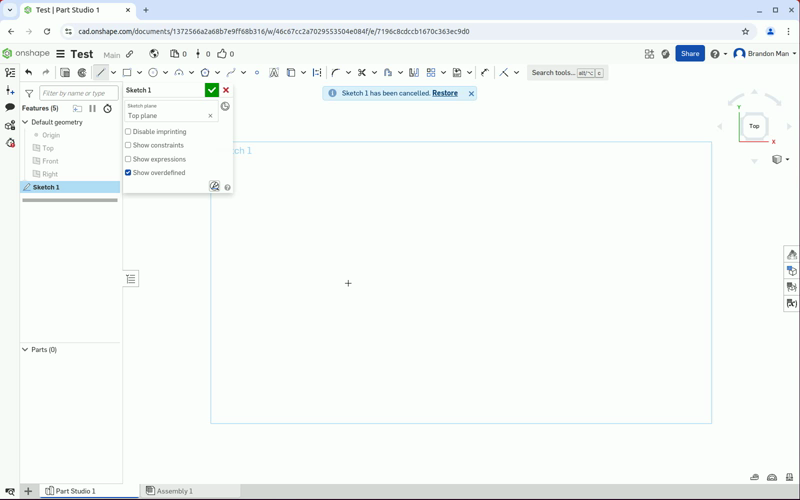
key_down(shift)
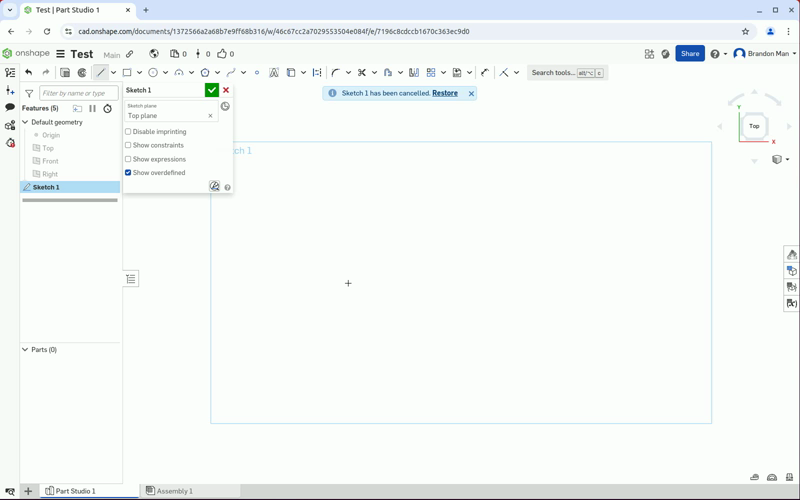
mouse_move(460, 282)
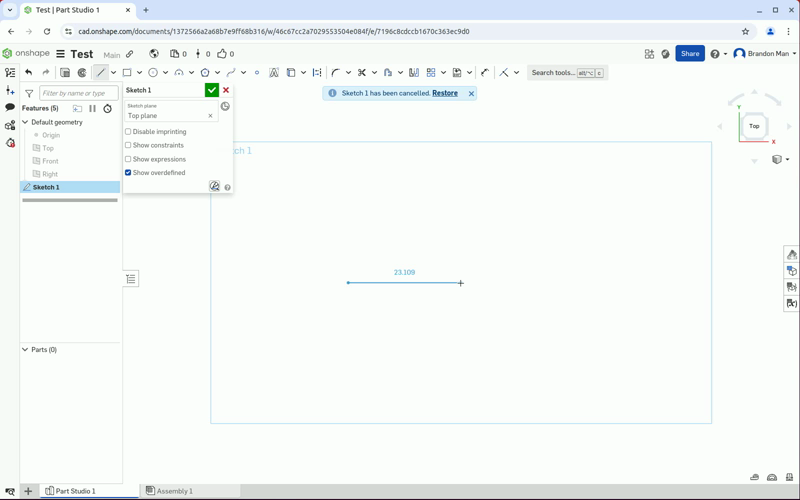
click(460, 282)
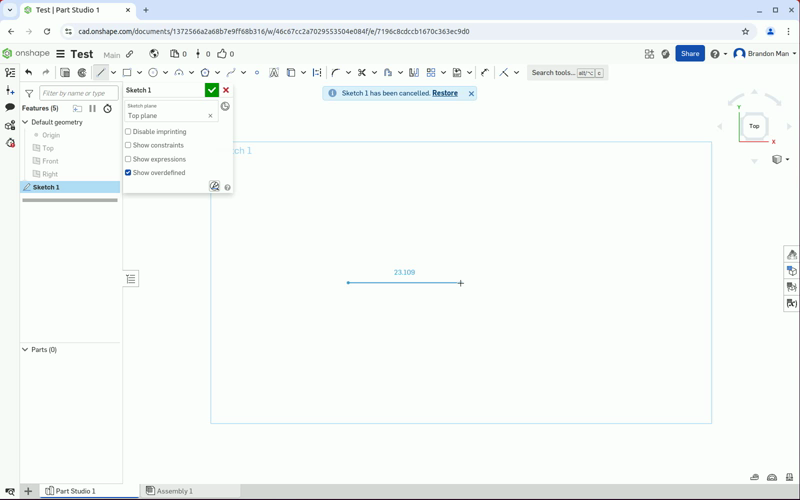
key_up(shift)
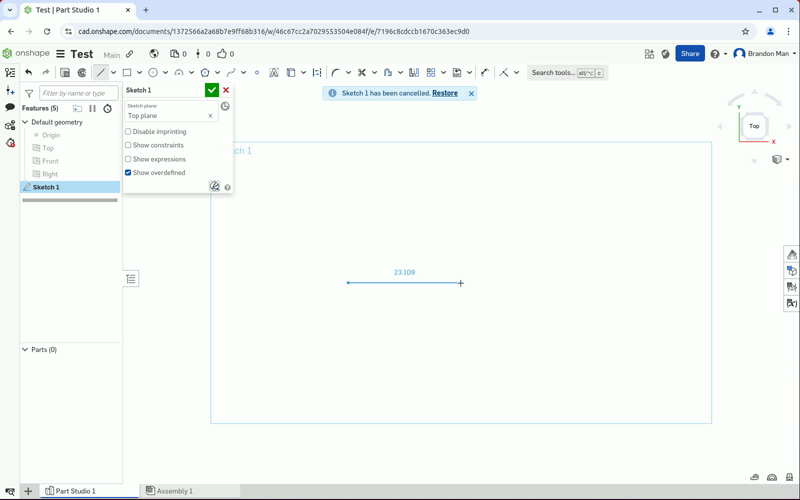
key_down(shift)
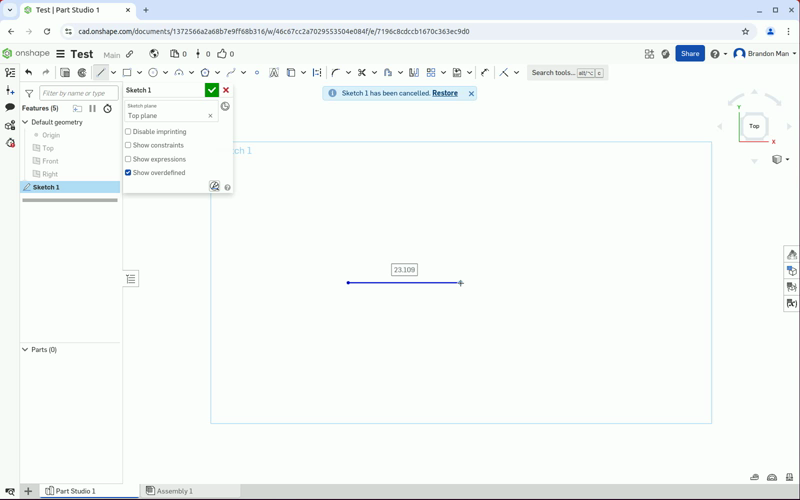
mouse_move(460, 170)
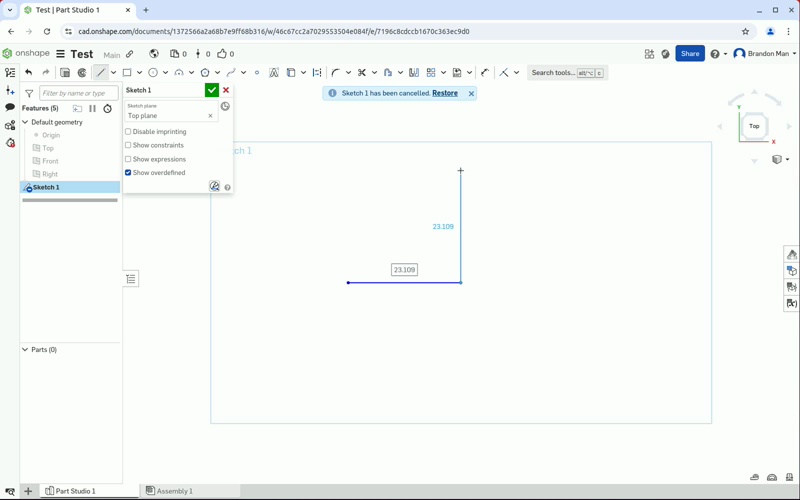
click(460, 170)
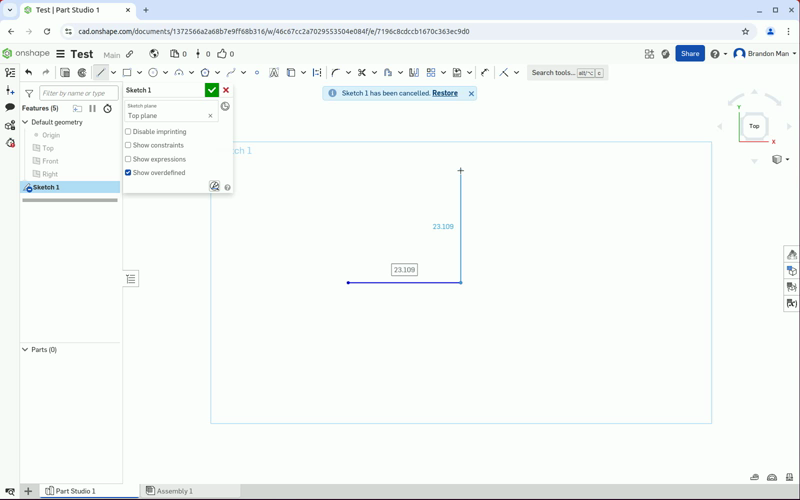
key_up(shift)
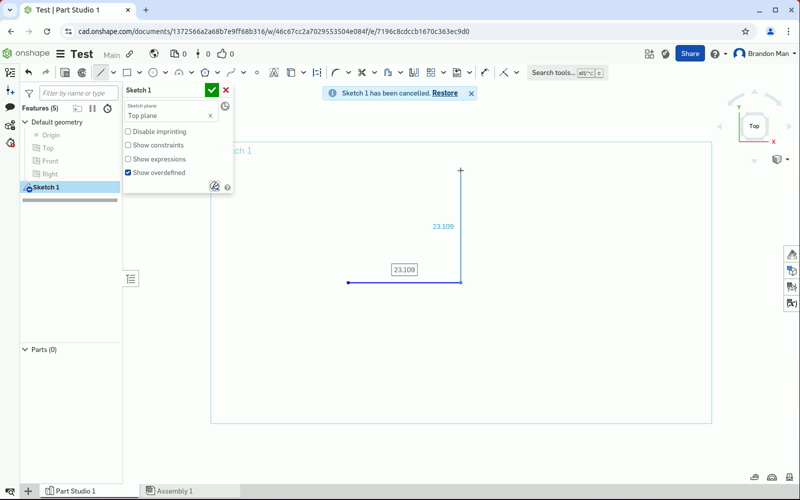
key_down(shift)
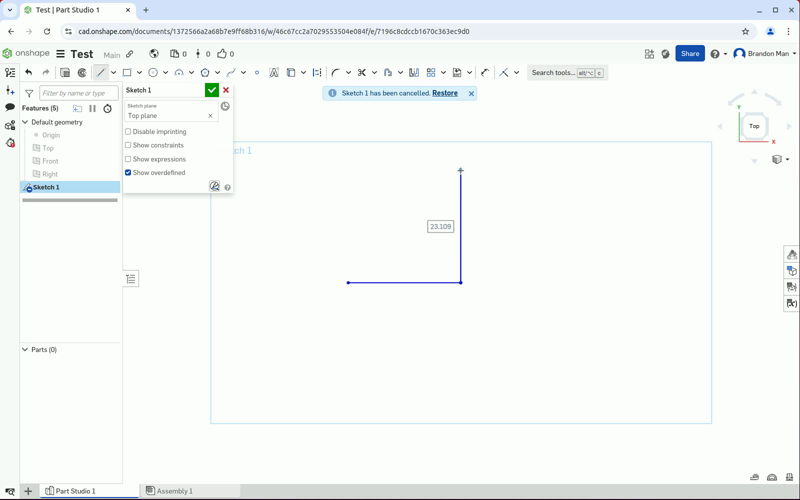
mouse_move(348, 170)
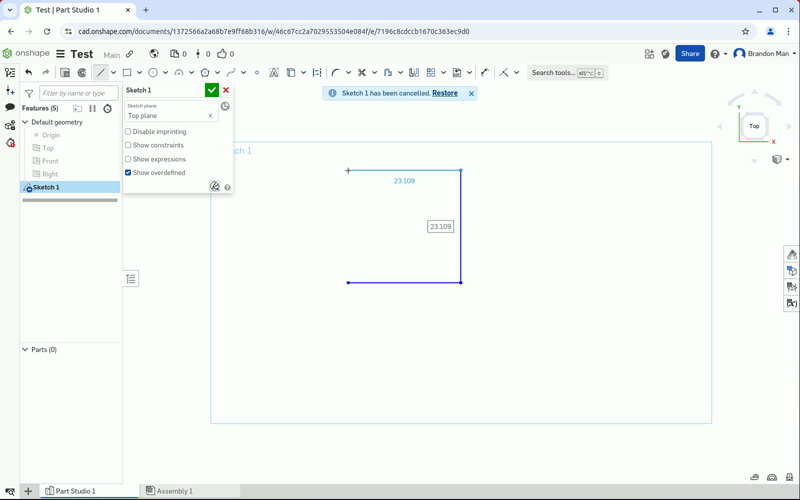
click(348, 170)
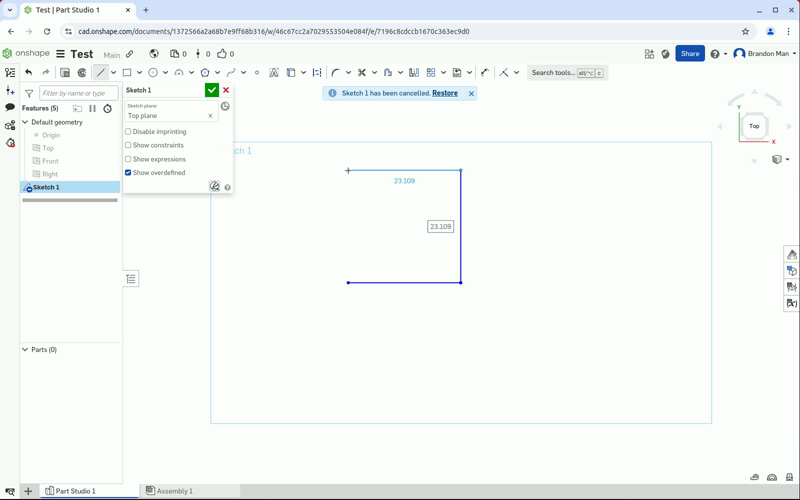
key_up(shift)
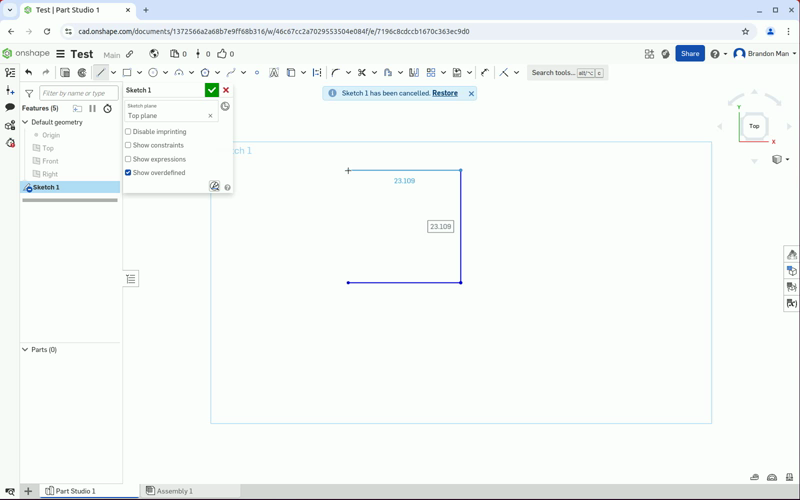
key_down(shift)
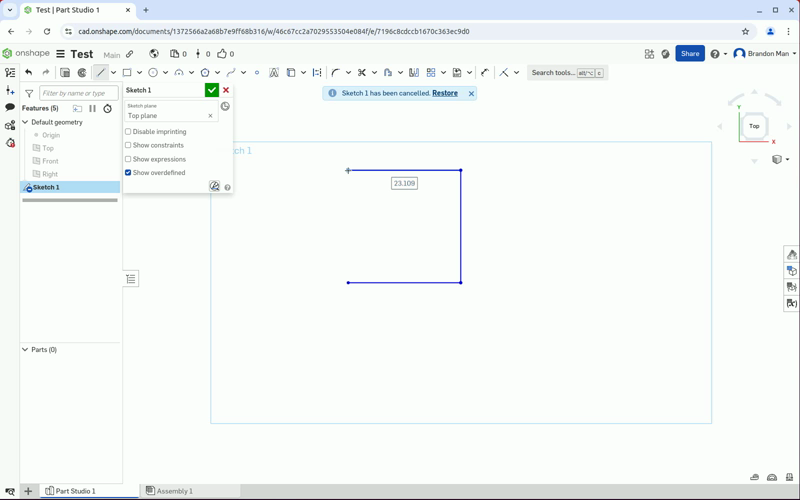
mouse_move(348, 282)
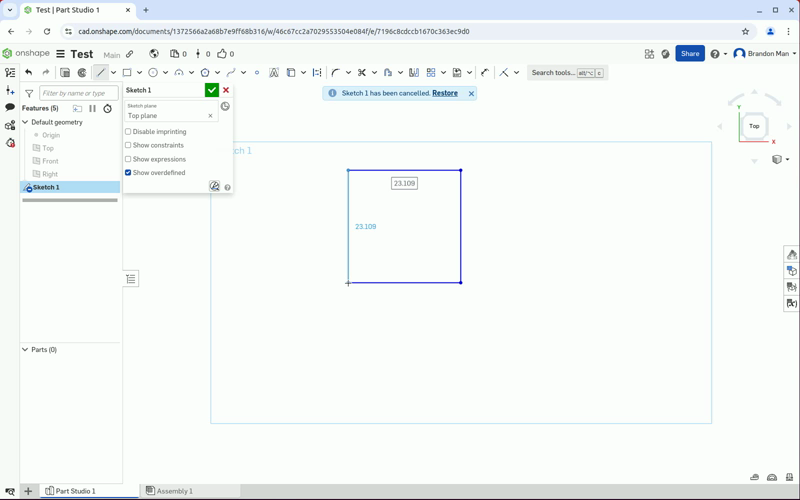
key_up(shift)
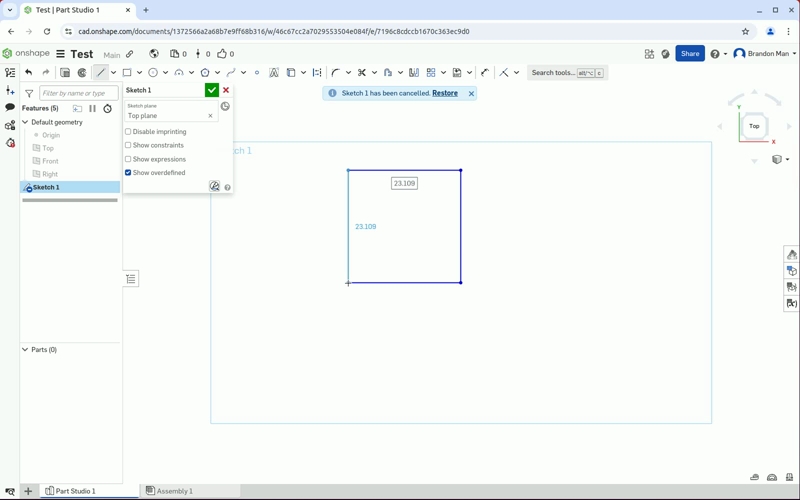
click(348, 282)
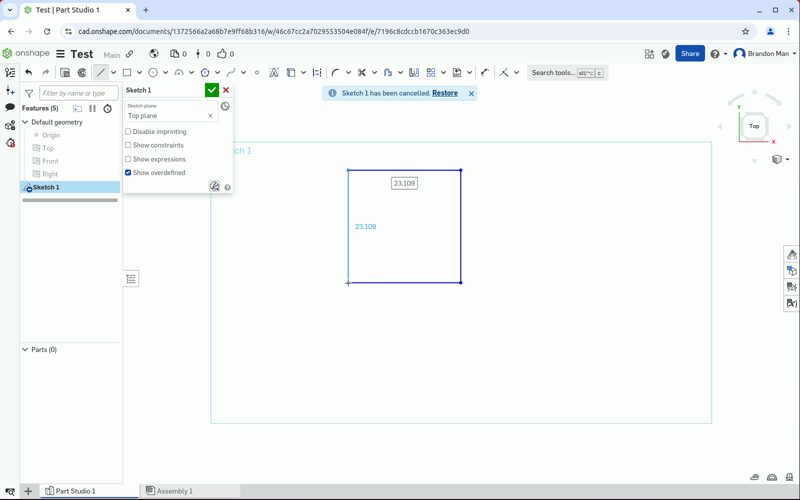
key(esc)
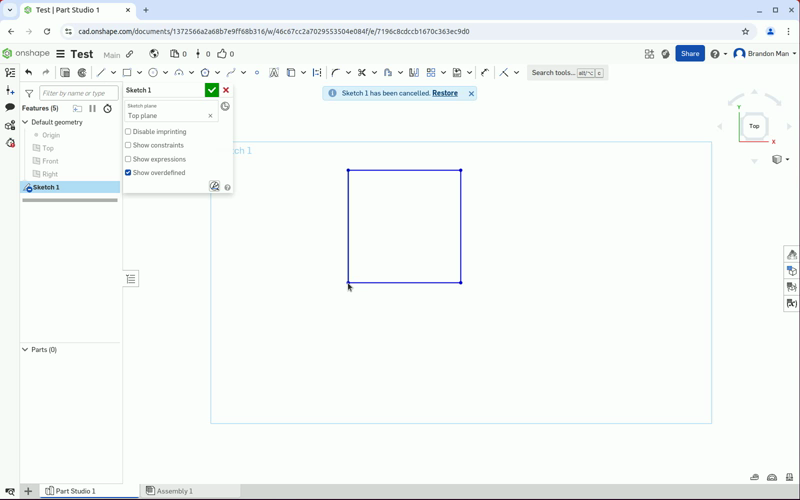
mouse_move(435, 212)
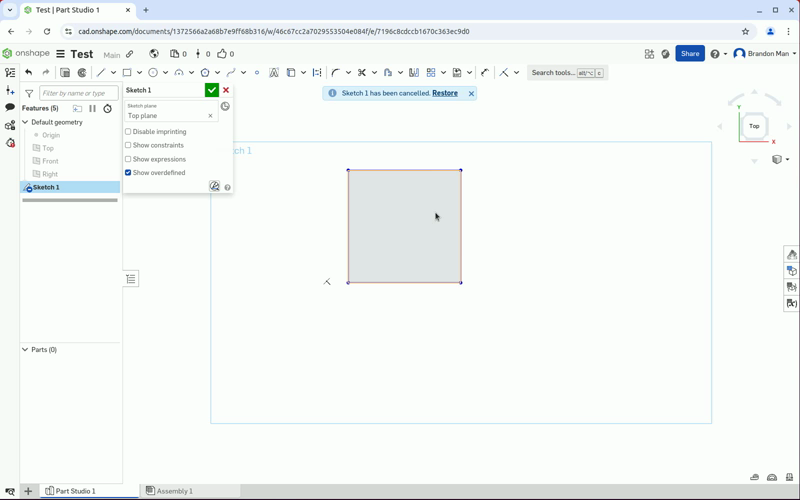
click(435, 212)
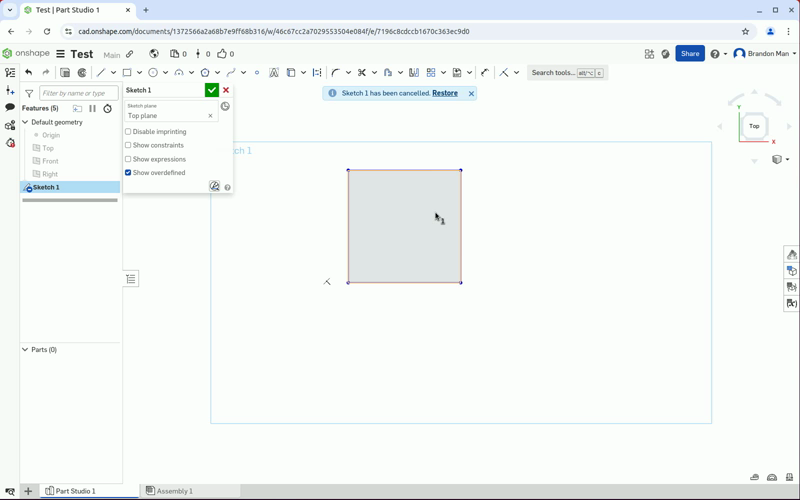
mouse_move(73, 352)
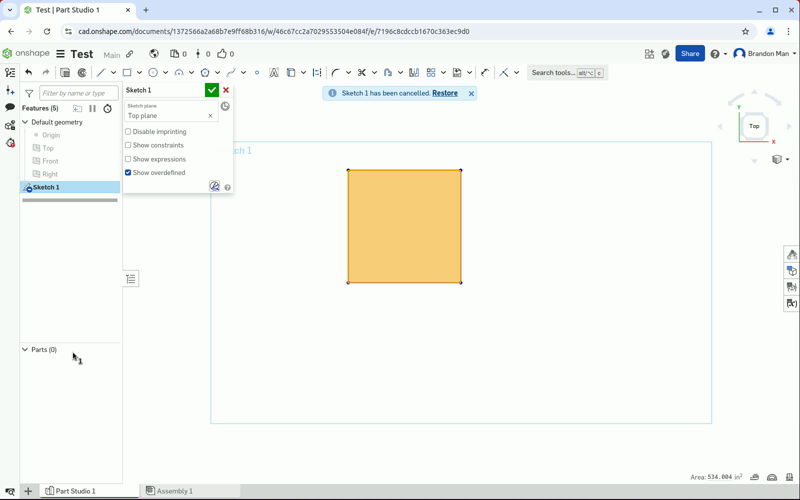
key(shift+y)
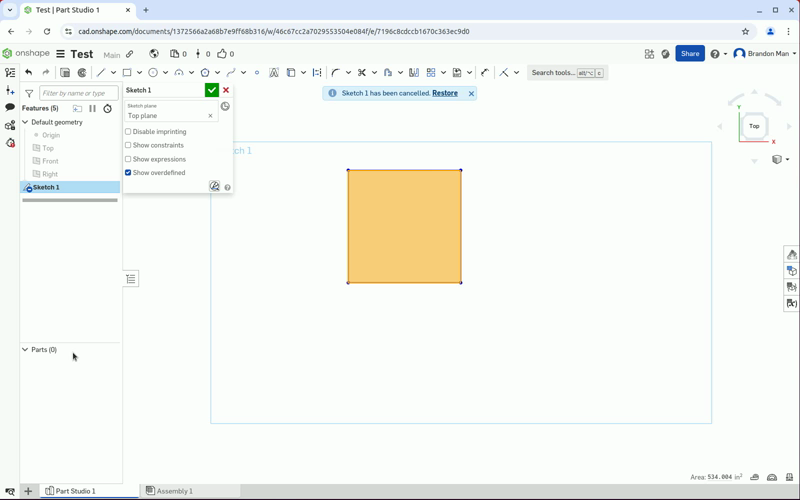
key(shift+e)
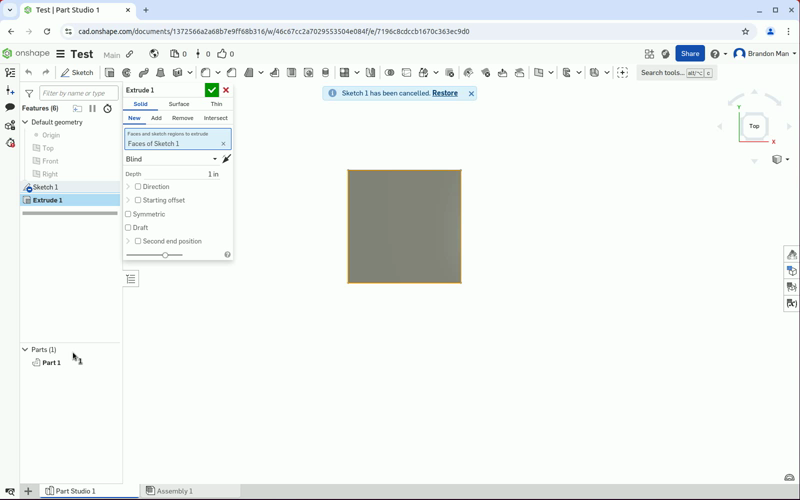
mouse_move(143, 106)
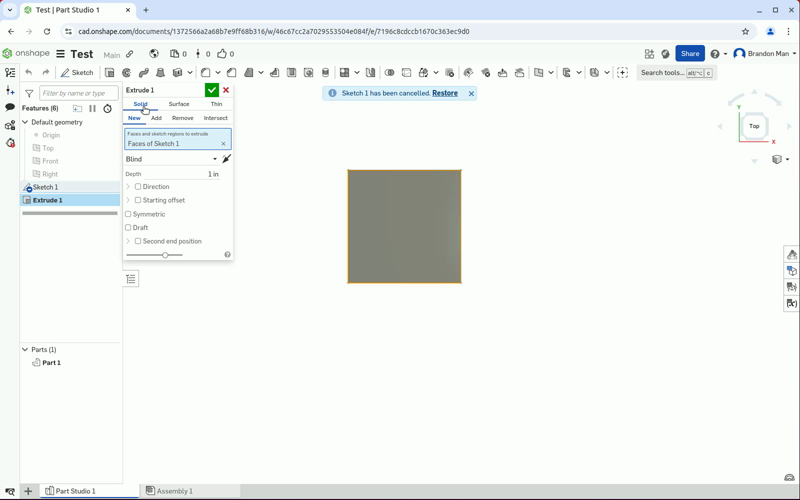
click(143, 106)
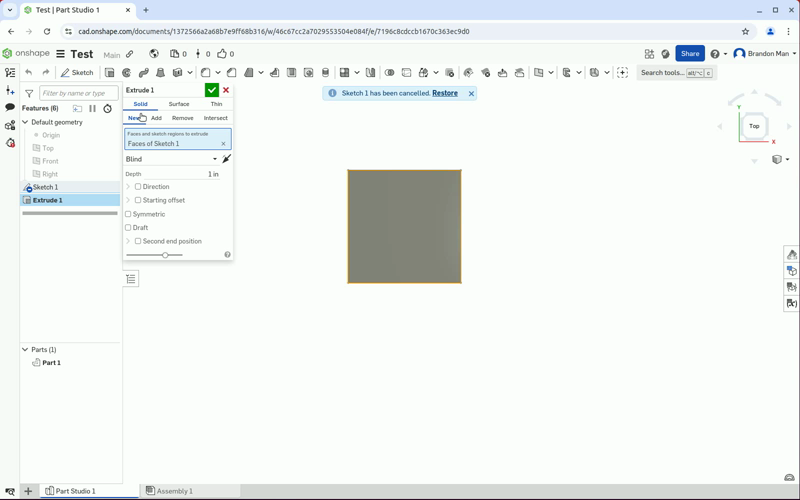
mouse_move(137, 120)
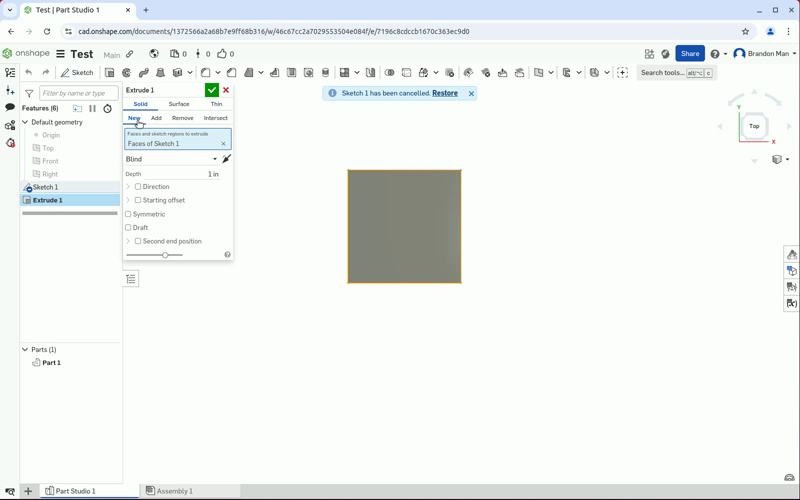
click(137, 120)
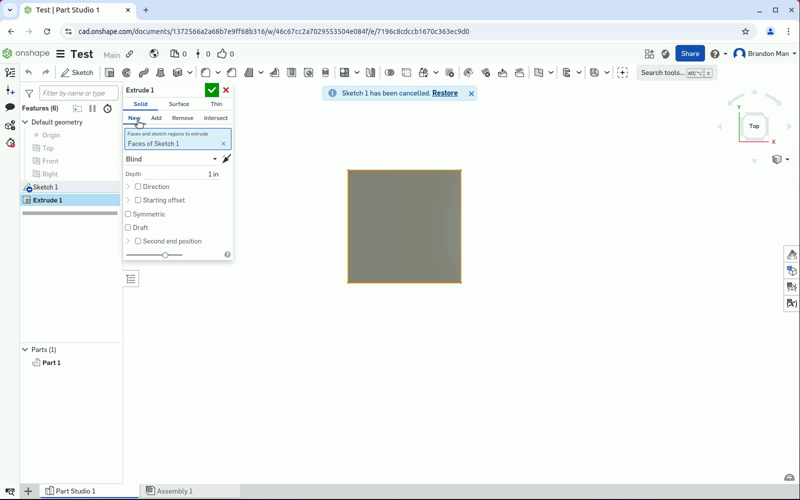
key(tab, 4)
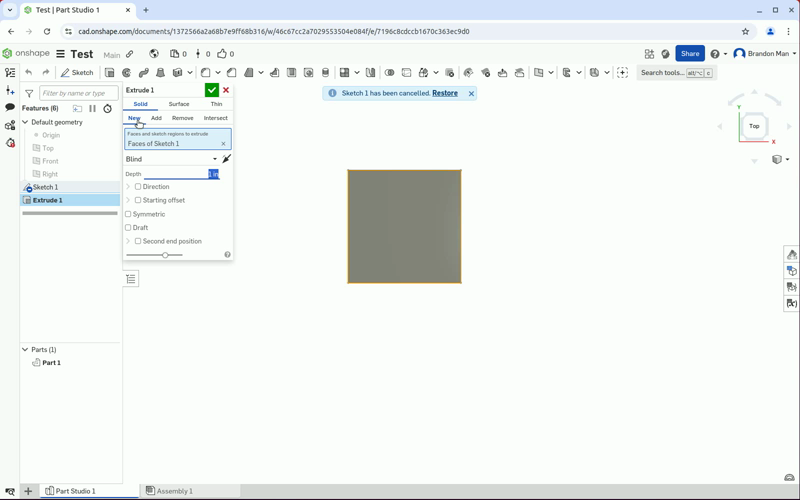
text(15.405)
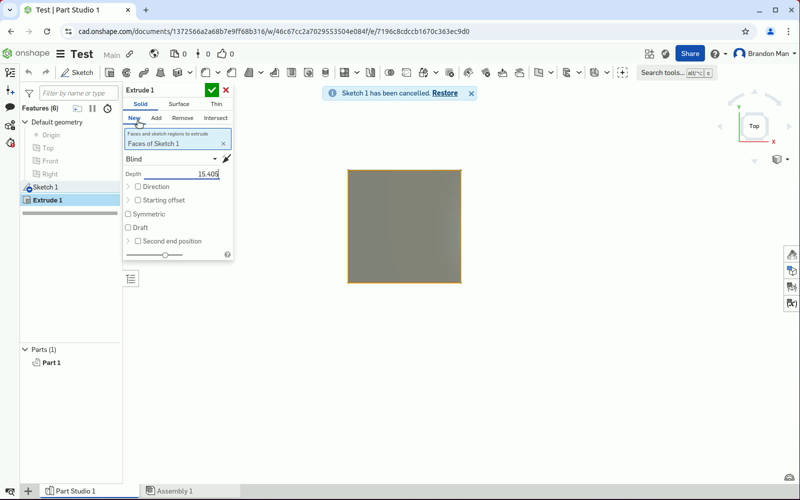
key(enter)
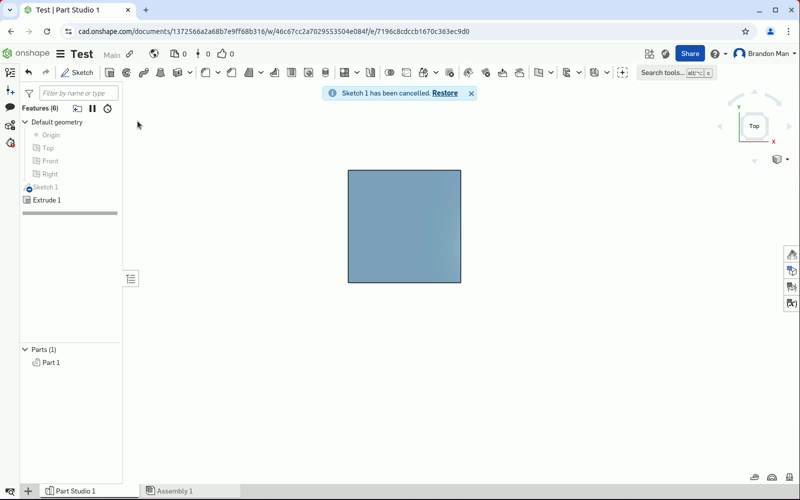
key(shift+h)
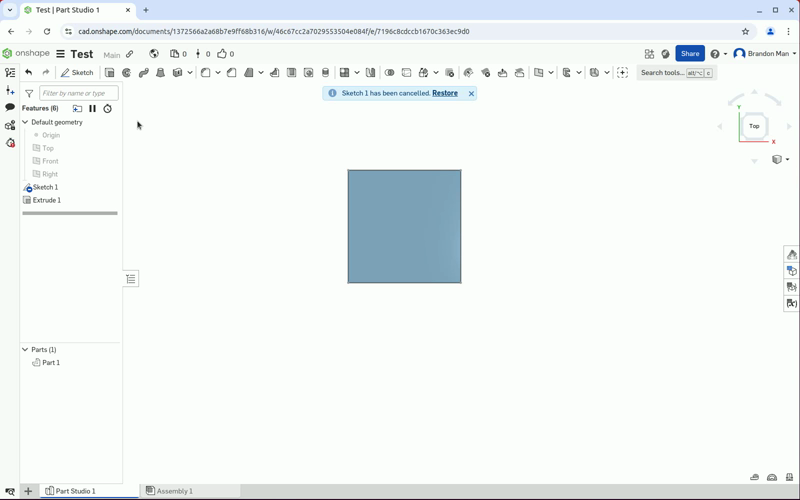
key(shift+h)
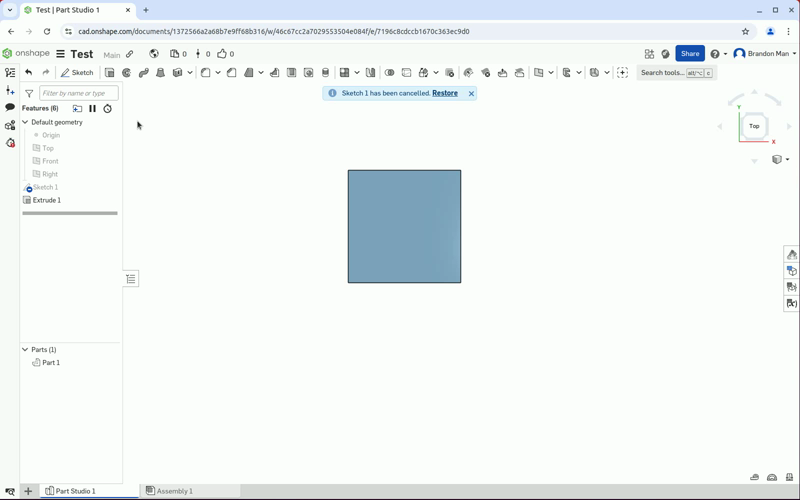
mouse_move(73, 189)
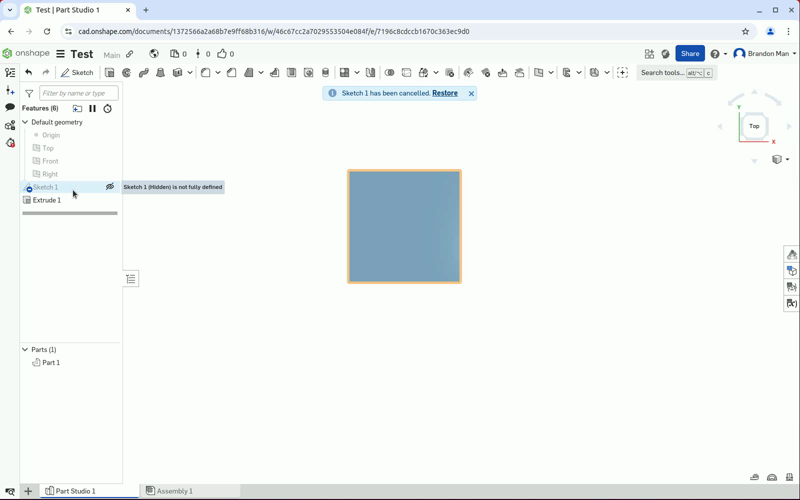
click(73, 189)
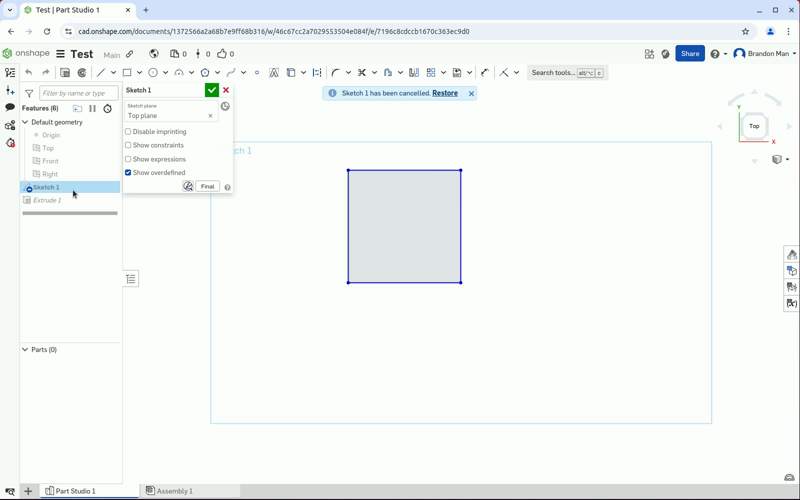
mouse_move(229, 92)
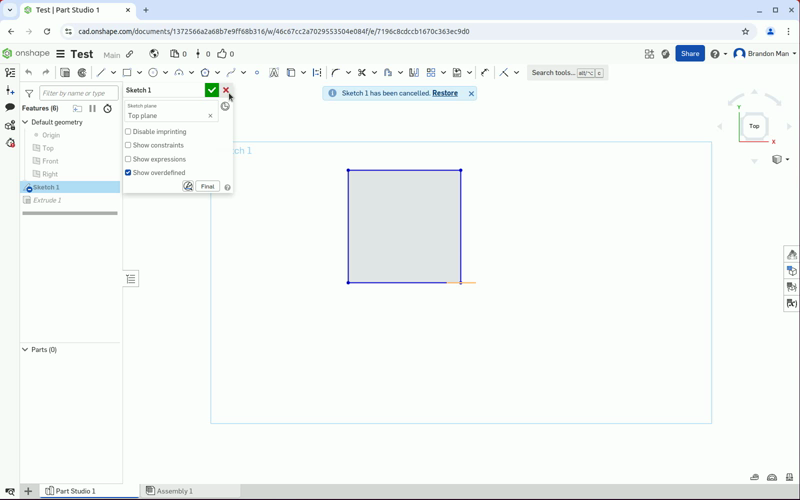
click(229, 92)
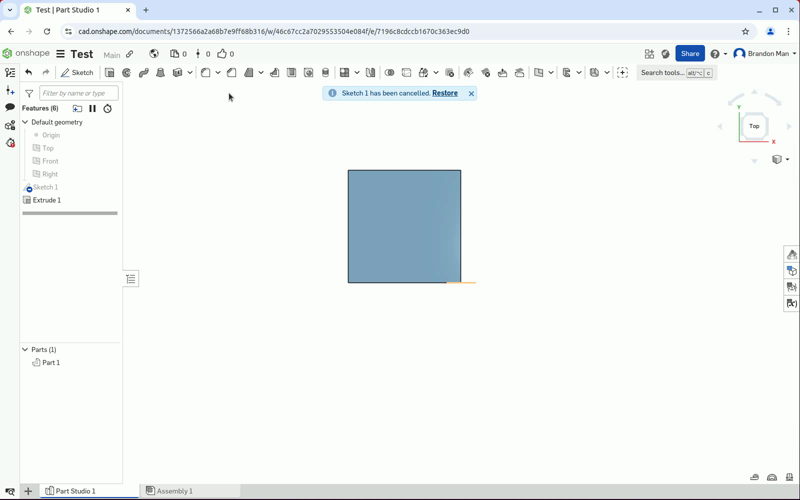
mouse_move(541, 75)
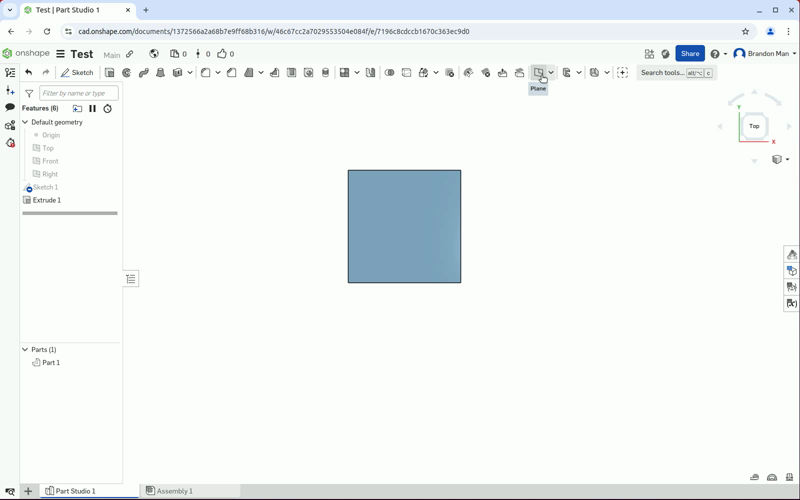
click(541, 75)
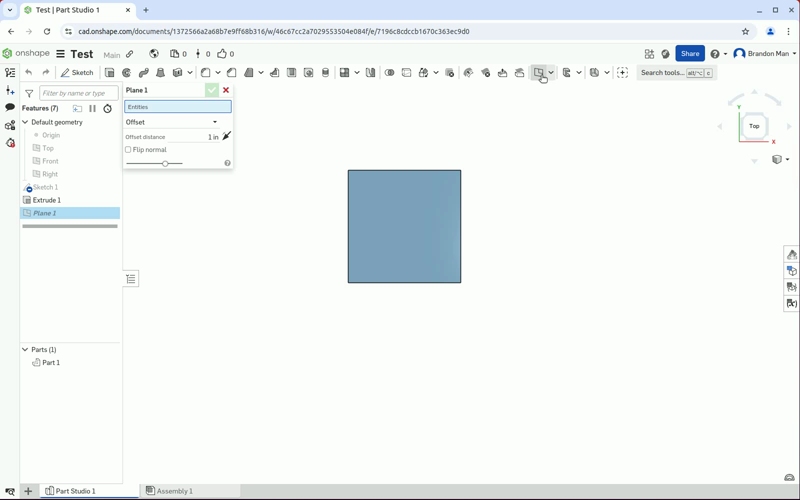
mouse_move(73, 150)
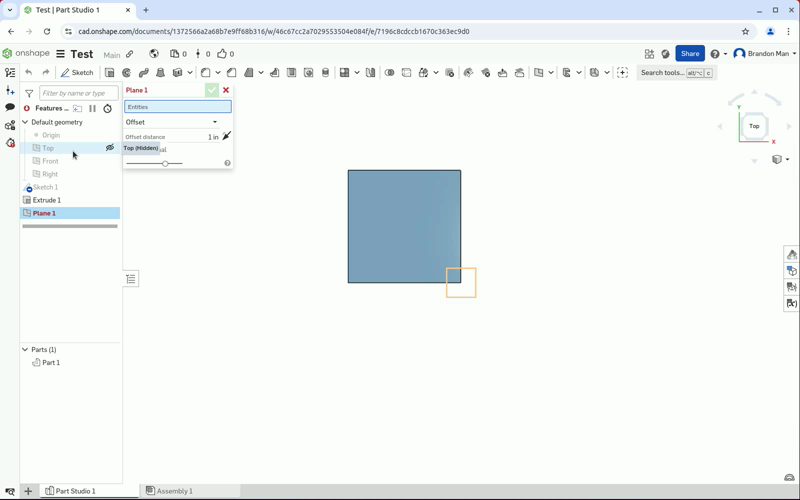
click(73, 150)
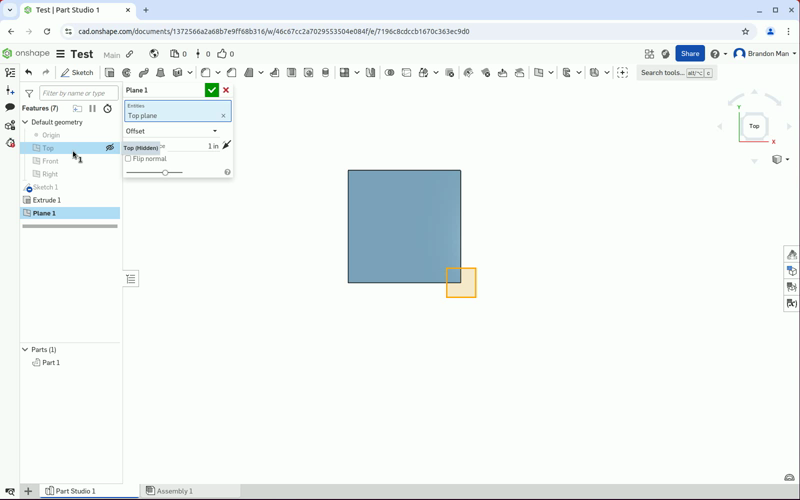
key(tab, 2)
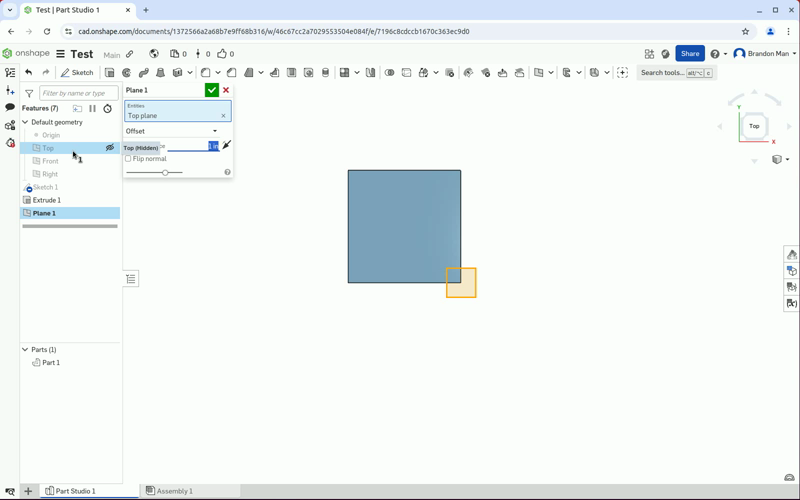
text(15.405)
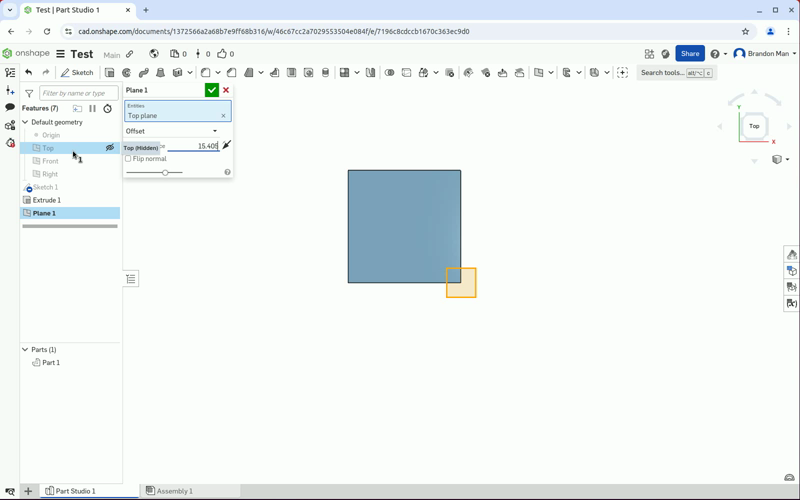
key(enter, 2)
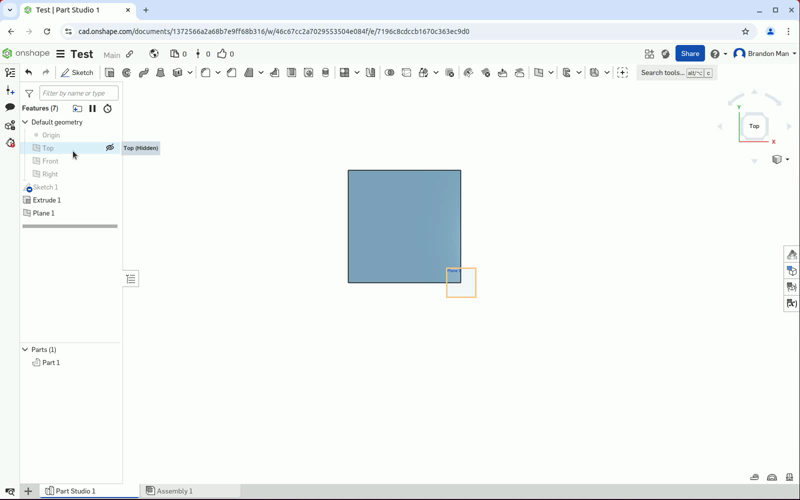
key(shift+s)
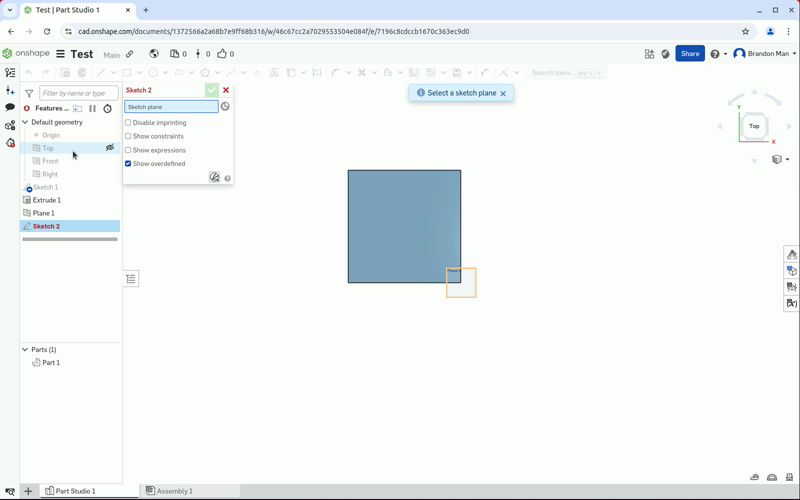
mouse_move(73, 215)
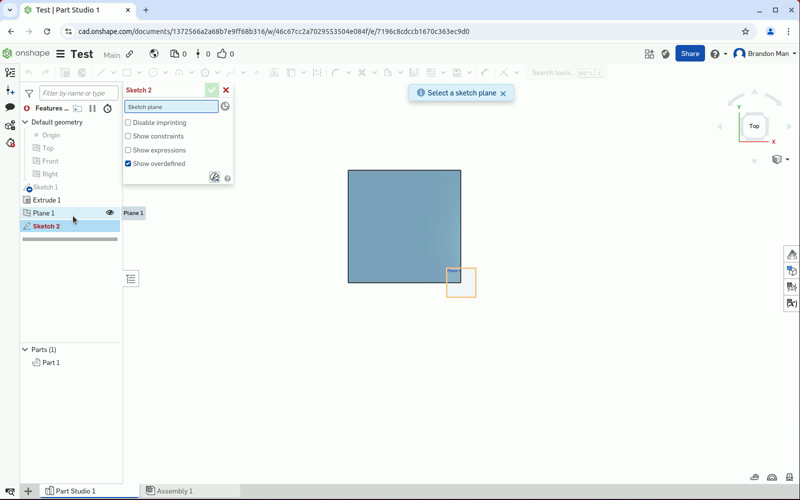
click(73, 215)
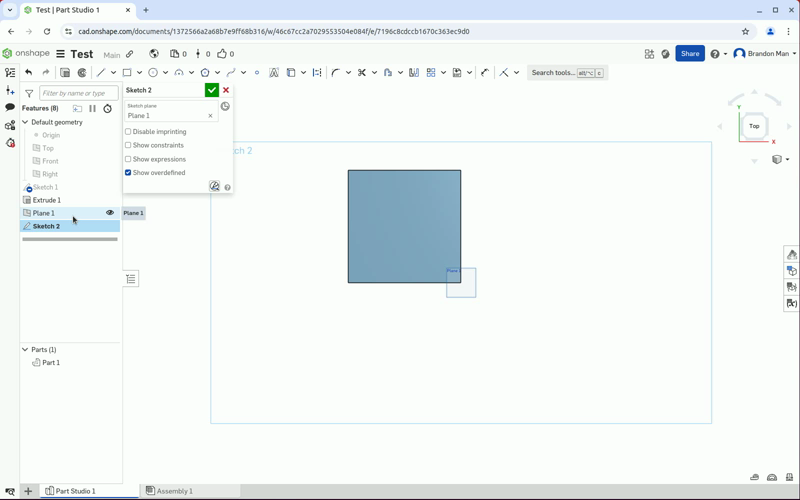
mouse_move(73, 352)
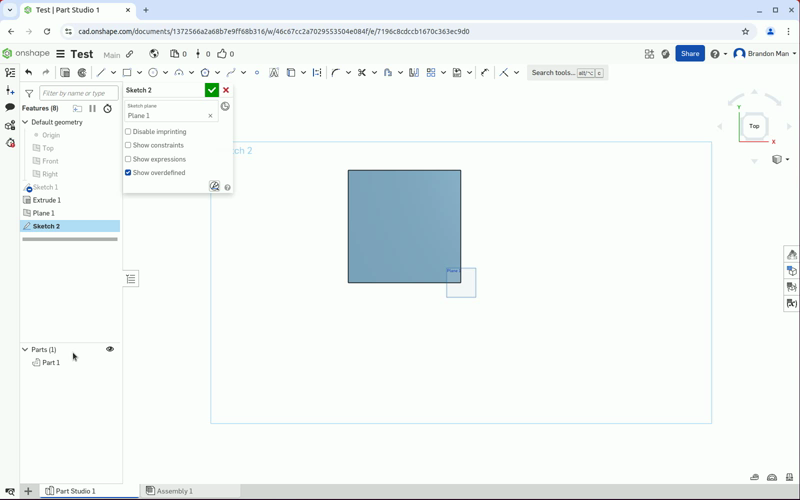
key(y)
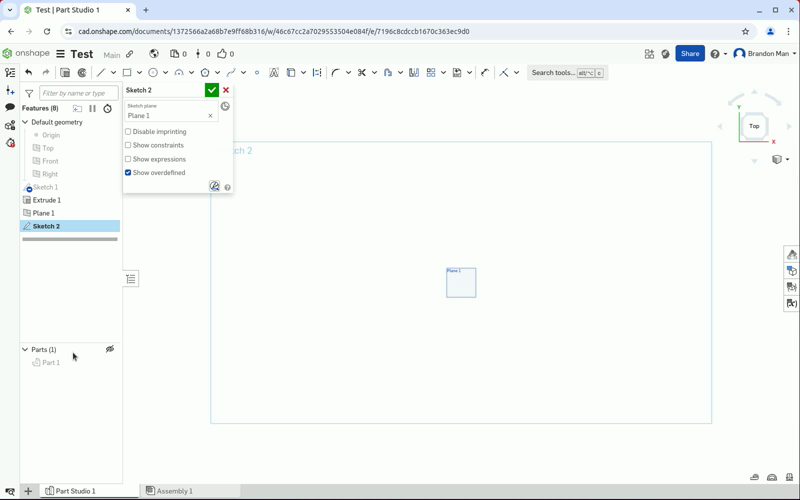
key(l)
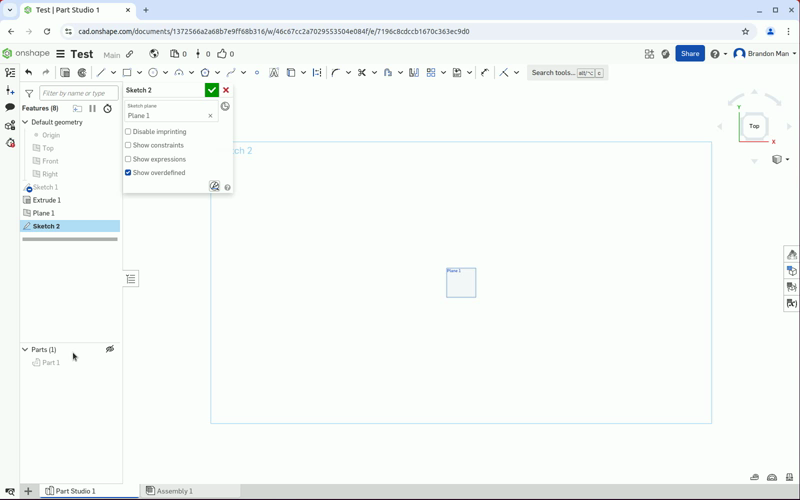
key_down(shift)
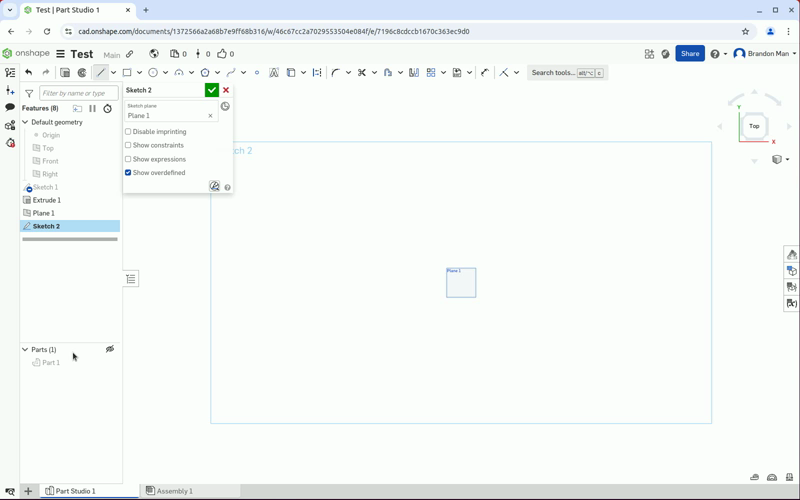
mouse_move(348, 207)
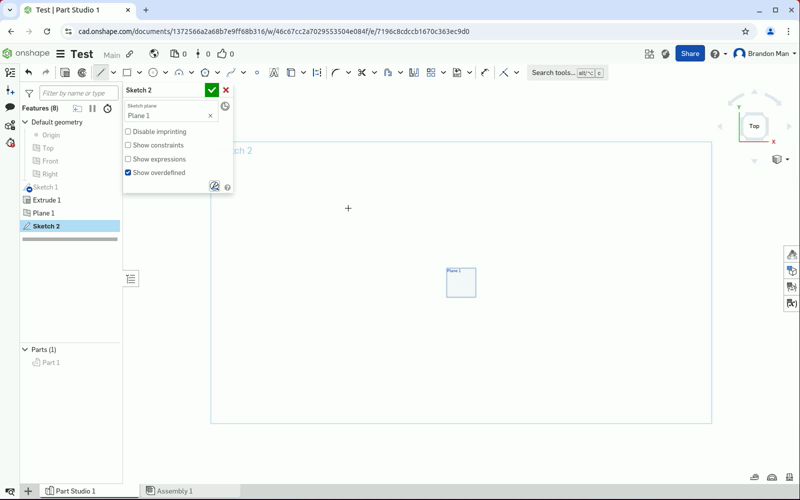
click(348, 207)
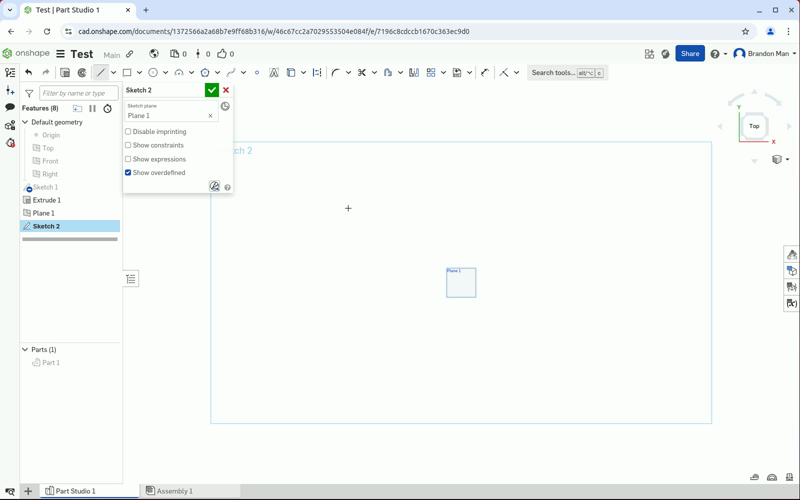
key_up(shift)
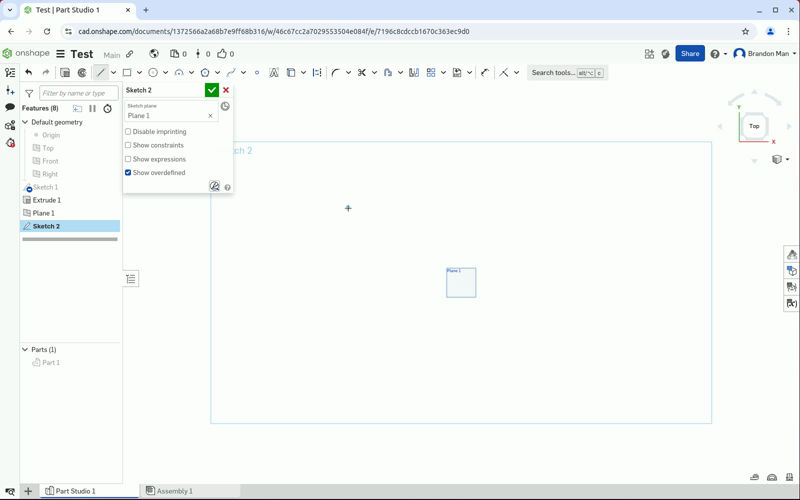
key_down(shift)
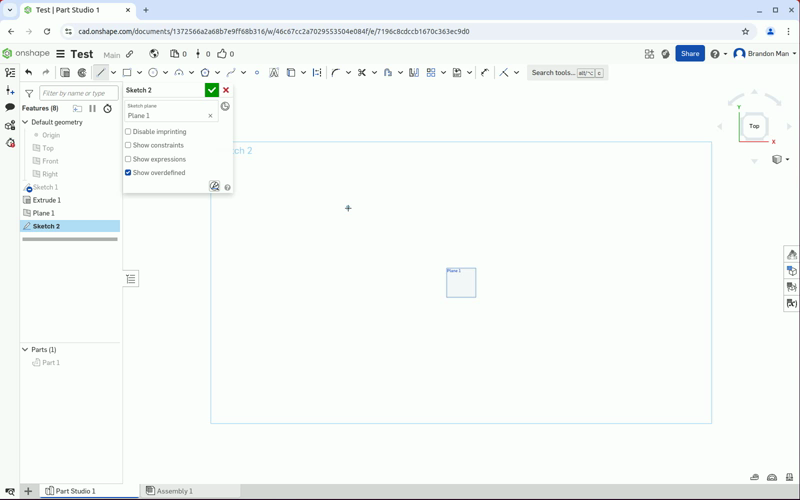
mouse_move(378, 207)
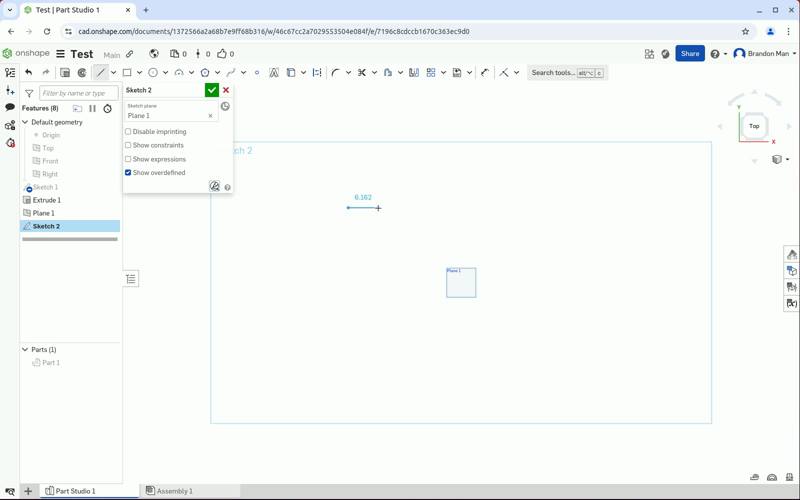
mouse_move(386, 207)
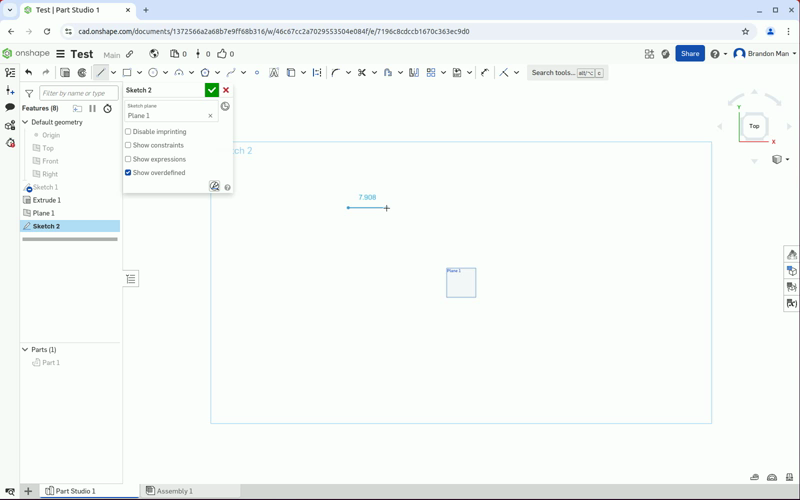
click(386, 207)
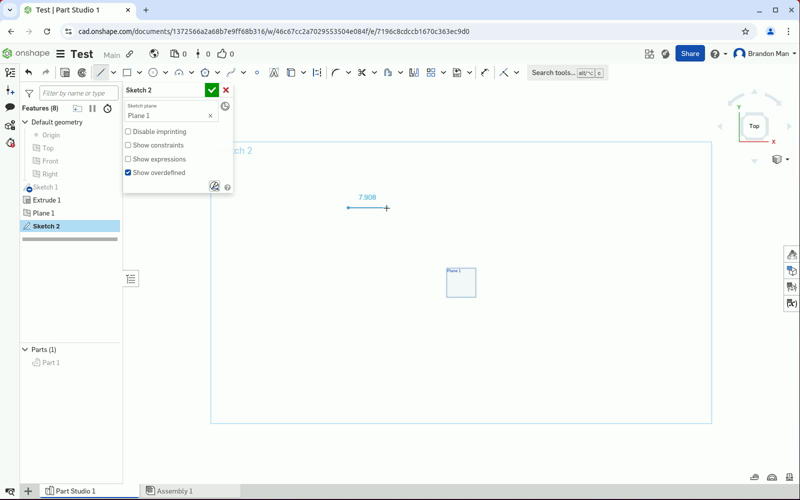
key_up(shift)
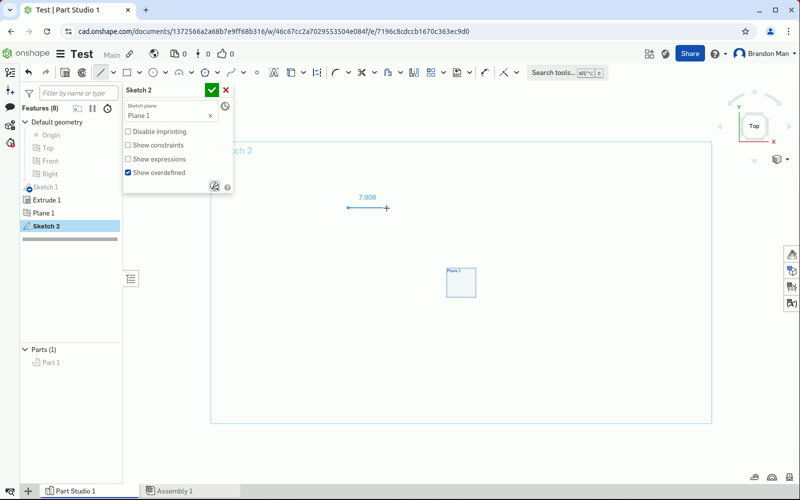
key_down(shift)
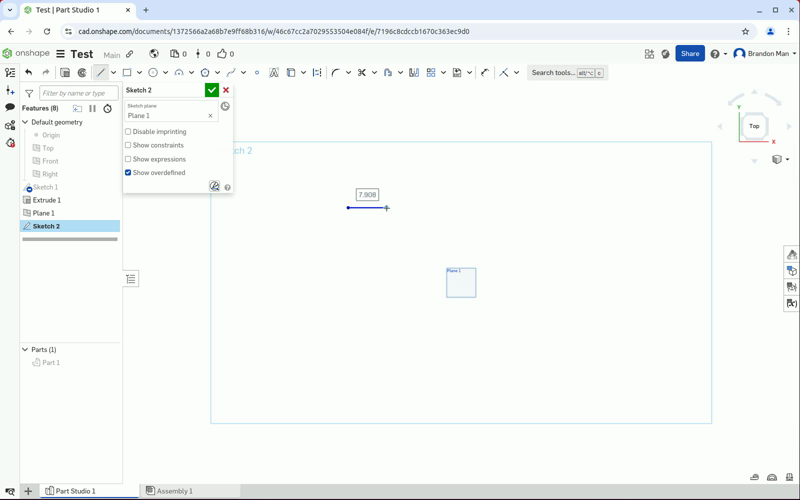
mouse_move(416, 207)
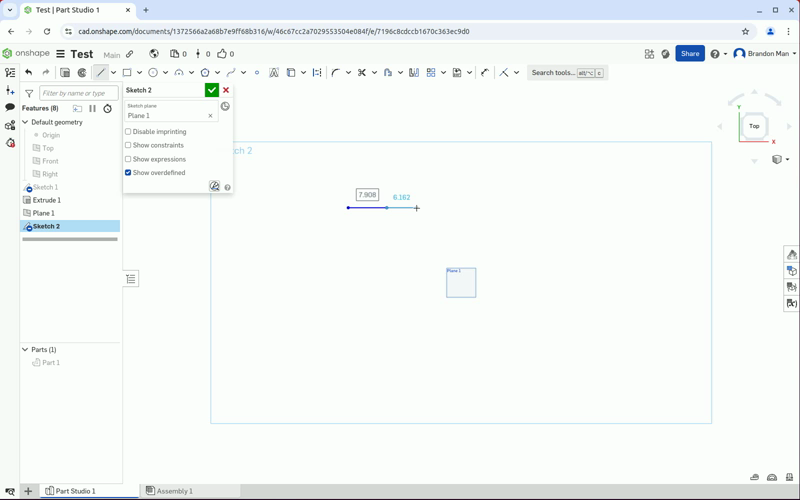
mouse_move(386, 169)
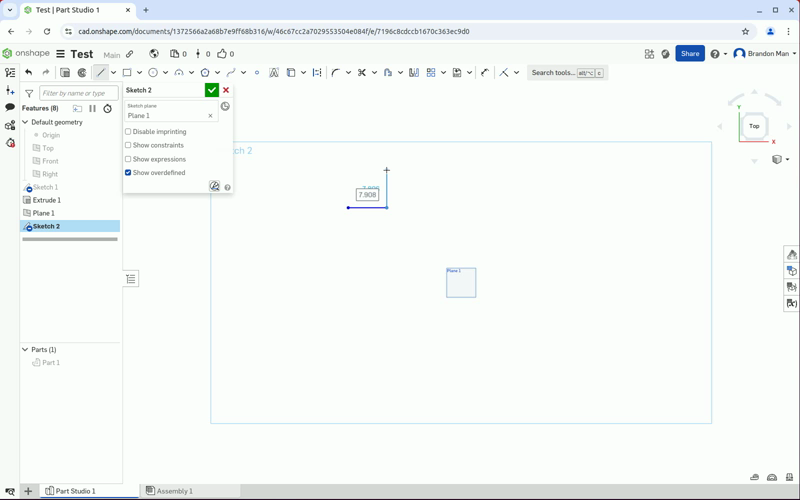
click(386, 169)
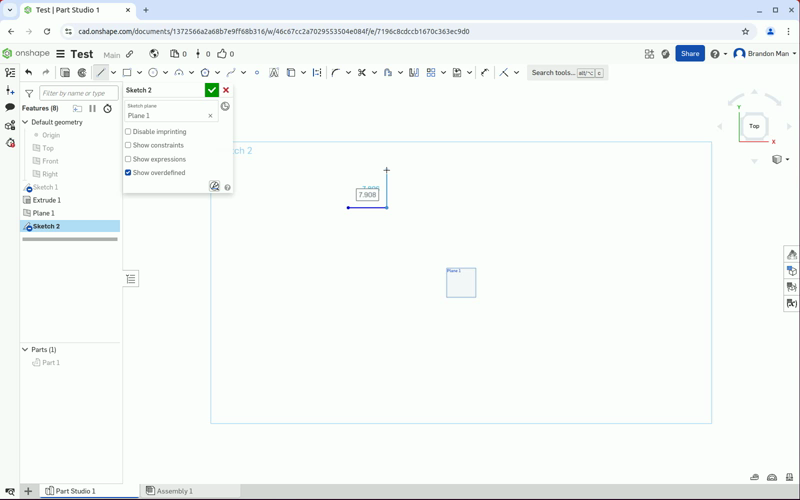
key_up(shift)
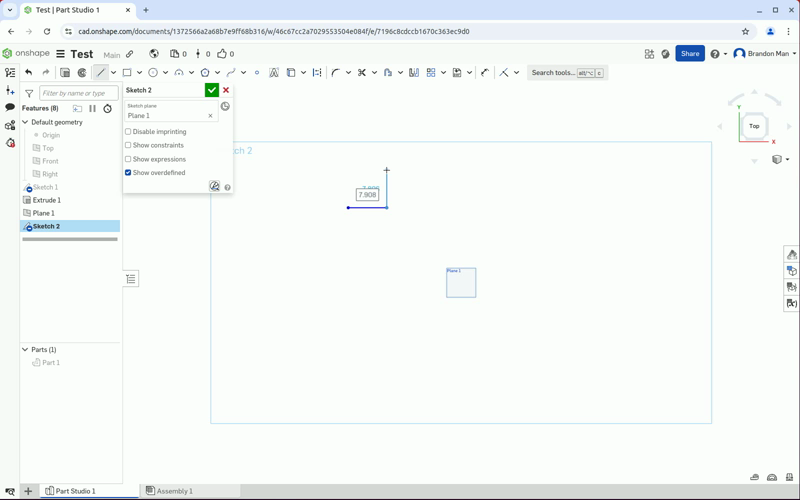
key_down(shift)
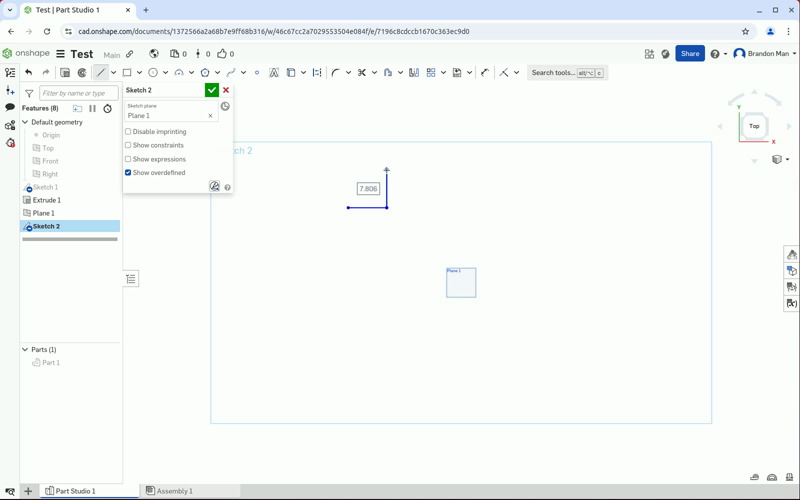
mouse_move(416, 169)
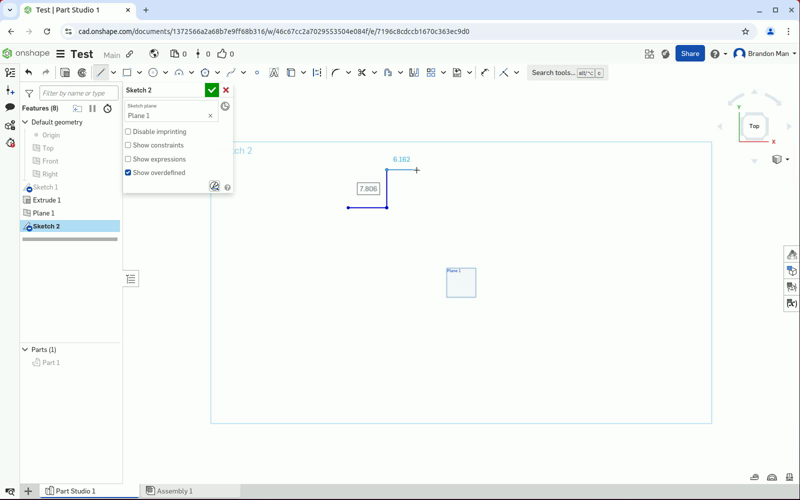
mouse_move(348, 169)
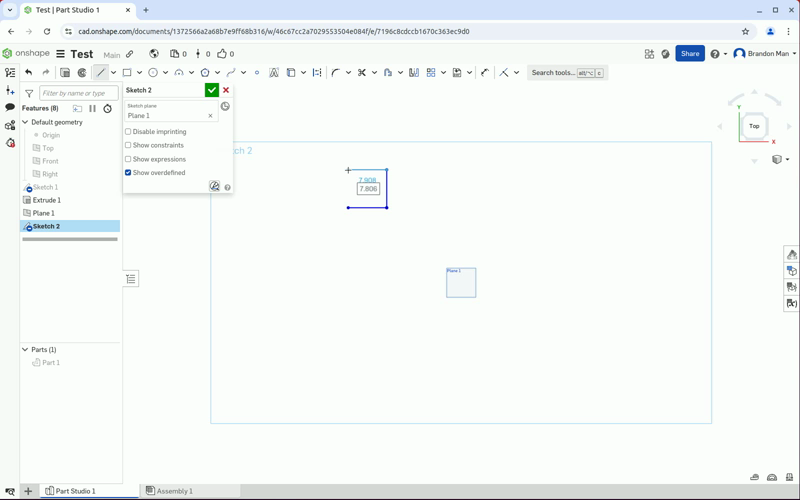
click(348, 169)
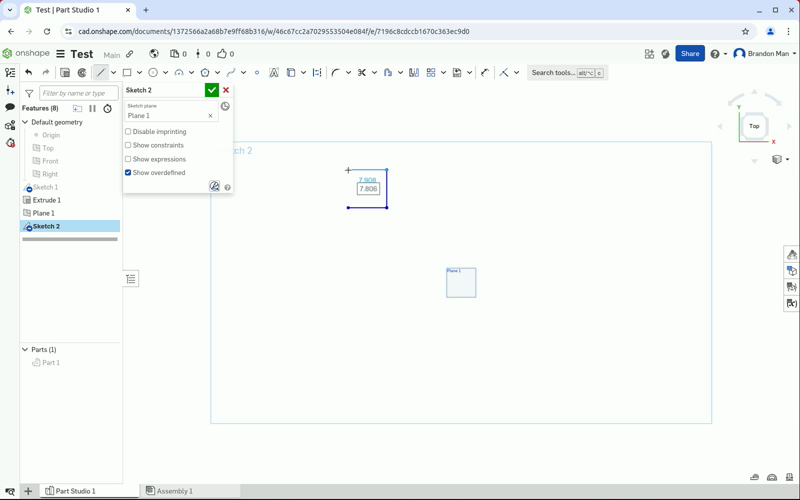
key_up(shift)
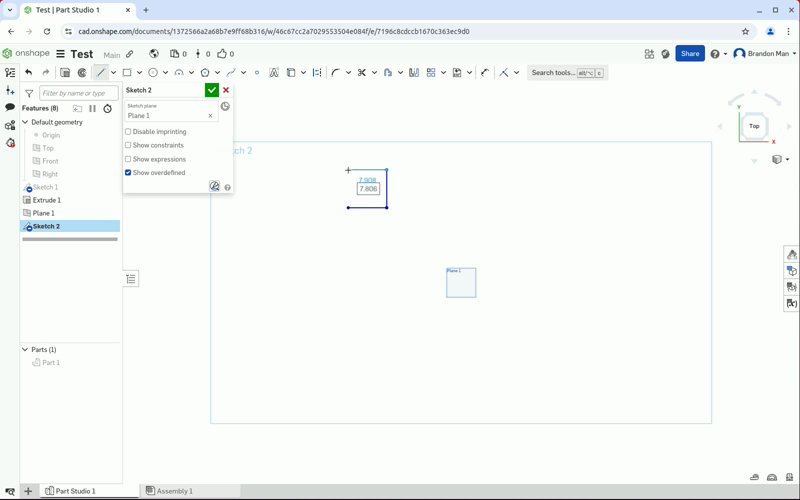
mouse_move(378, 169)
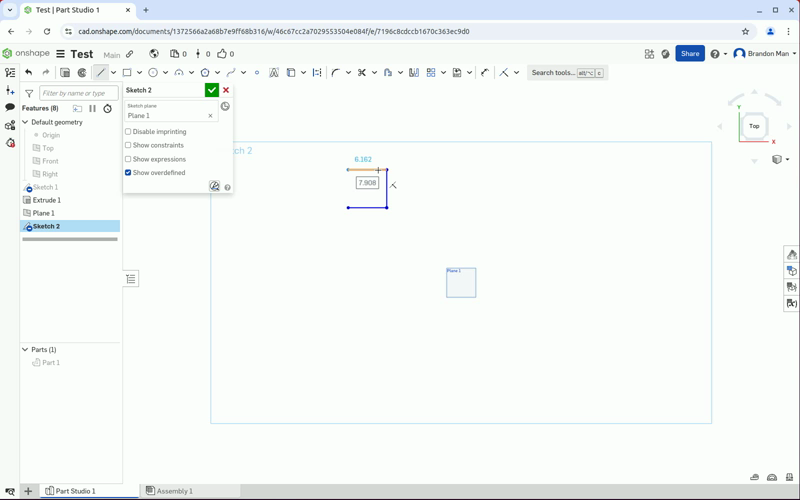
key_down(shift)
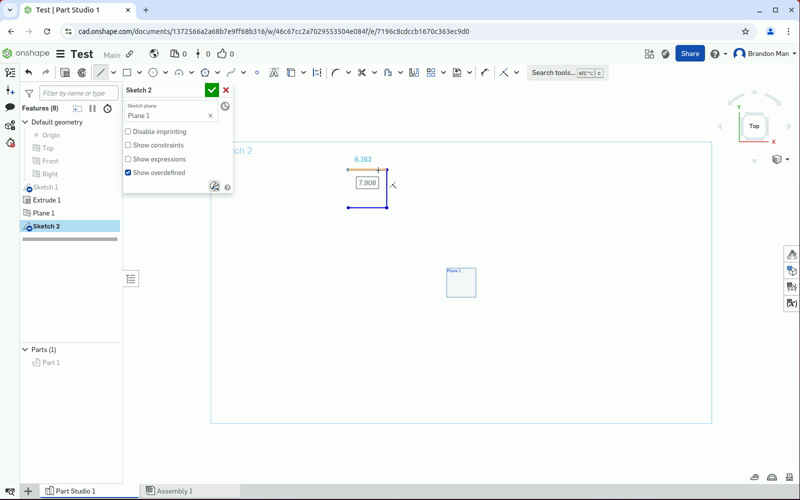
mouse_move(348, 207)
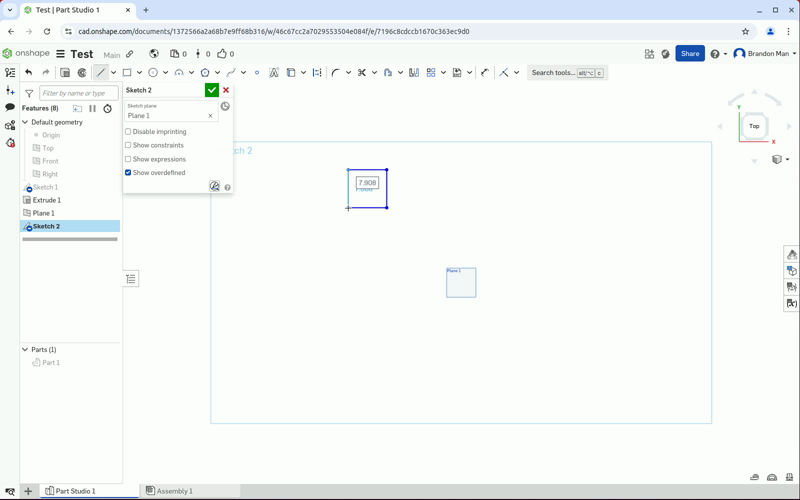
key_up(shift)
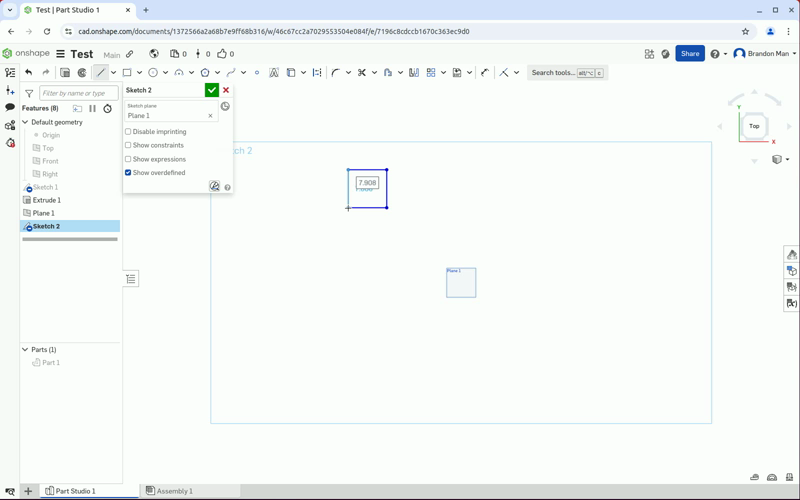
click(348, 207)
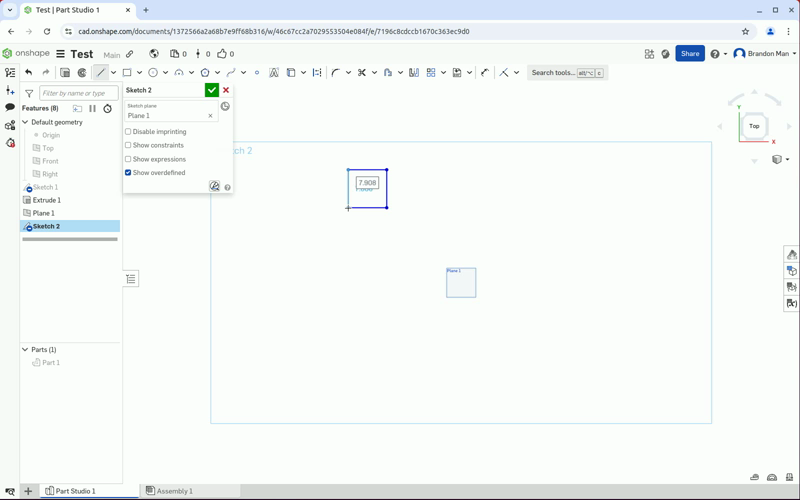
key(esc)
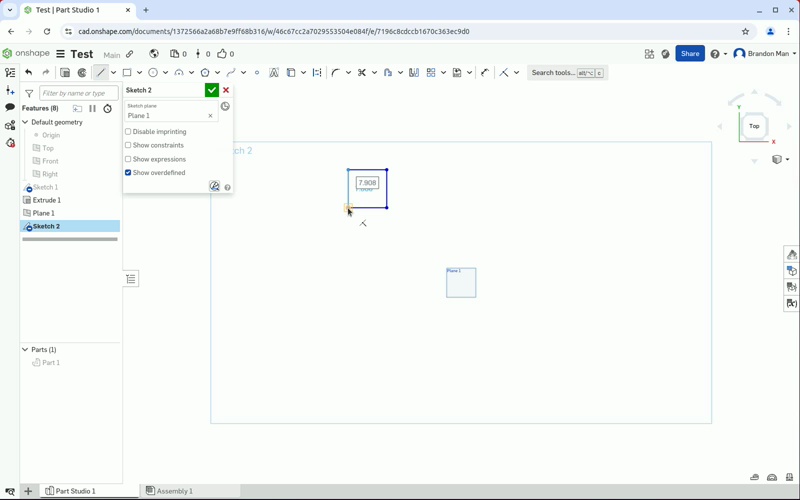
mouse_move(367, 182)
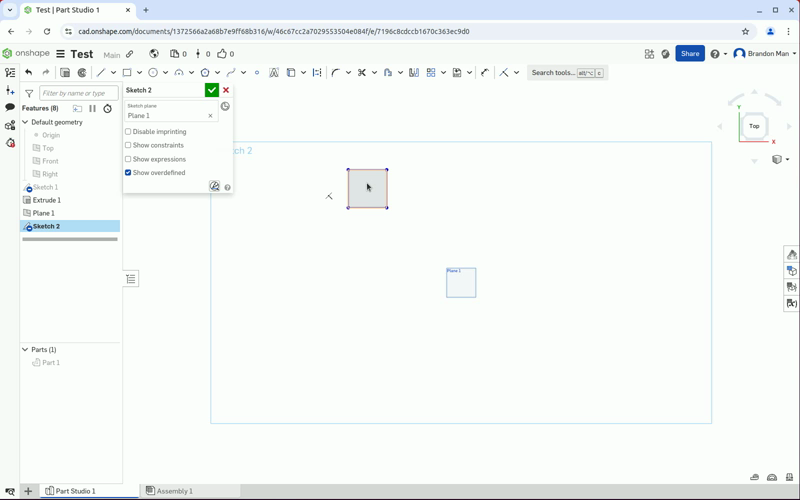
scroll(6)
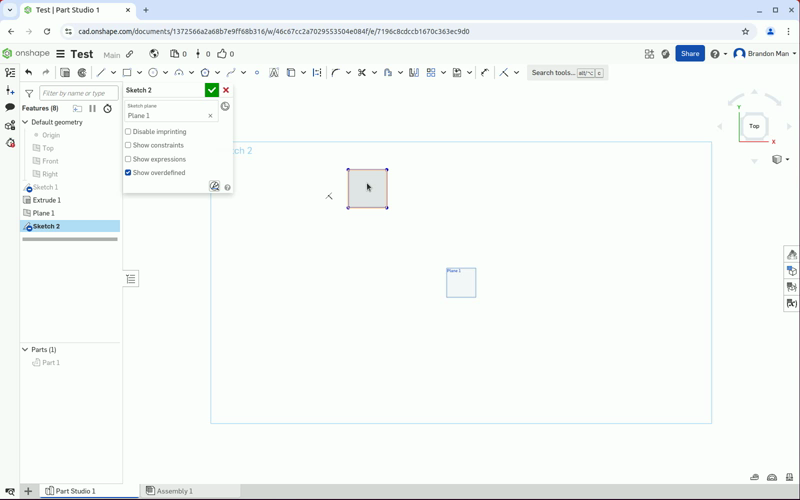
scroll(6)
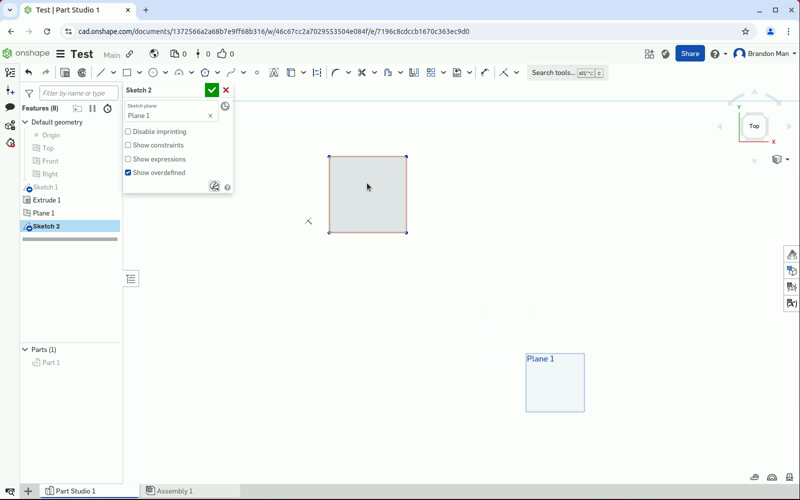
scroll(6)
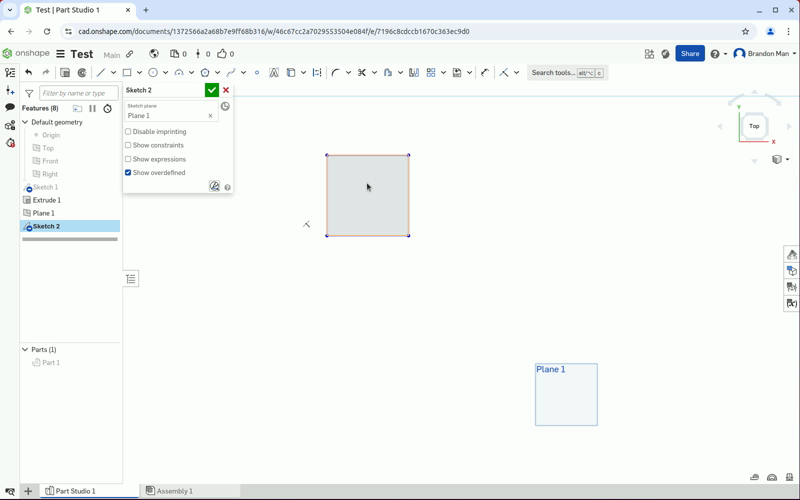
scroll(6)
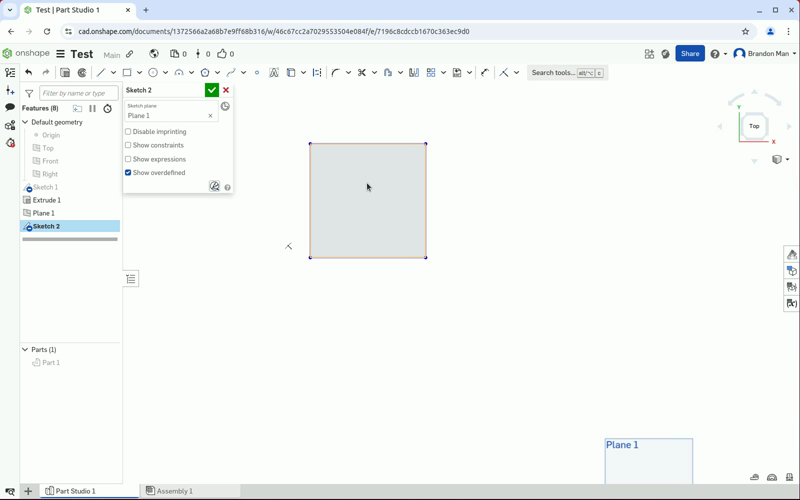
scroll(6)
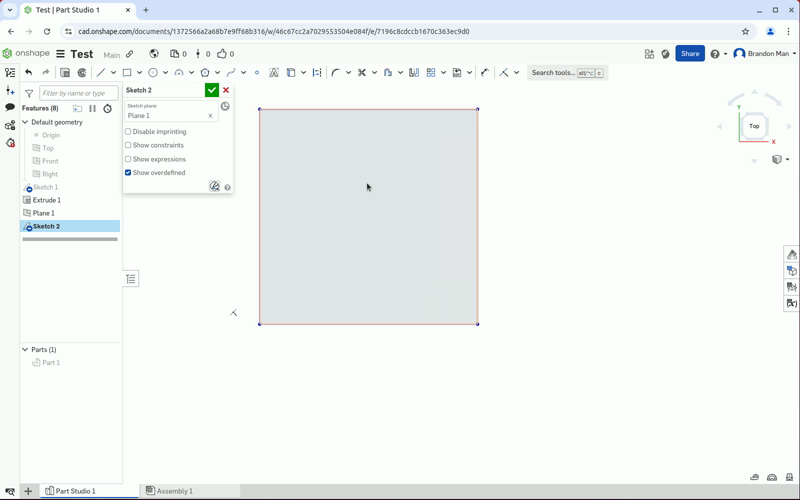
scroll(6)
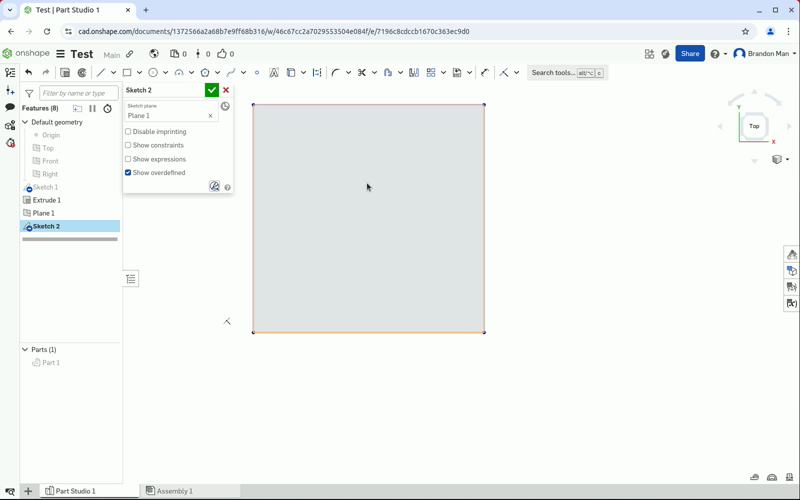
scroll(6)
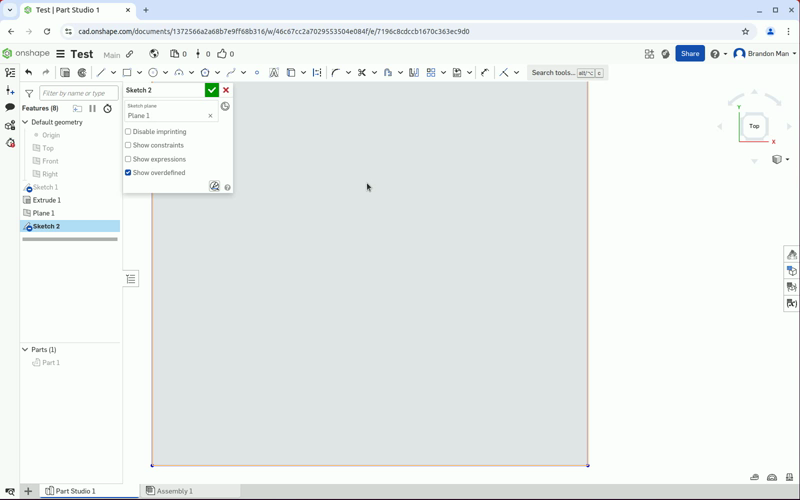
click(367, 182)
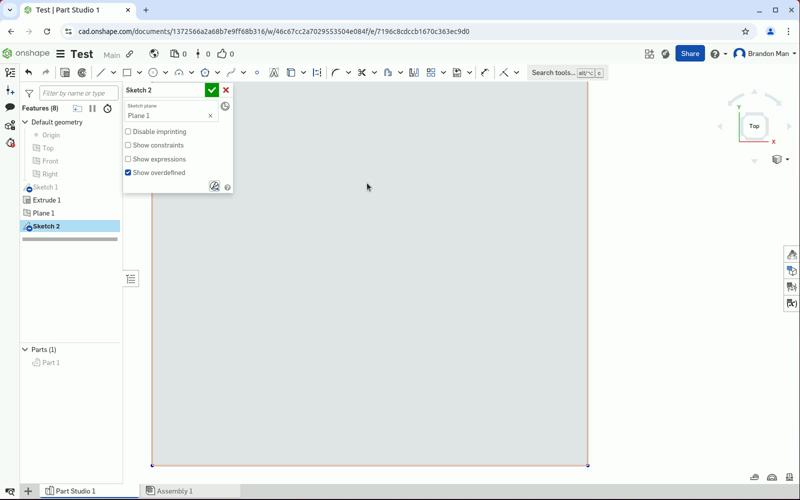
scroll(-6)
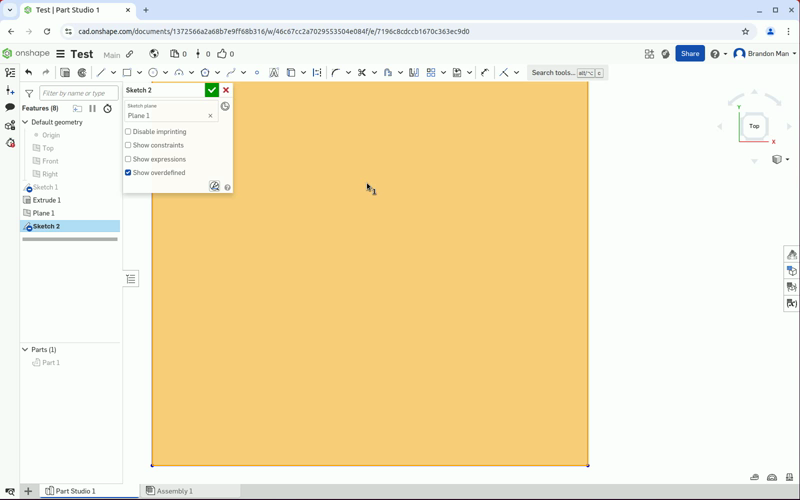
scroll(-6)
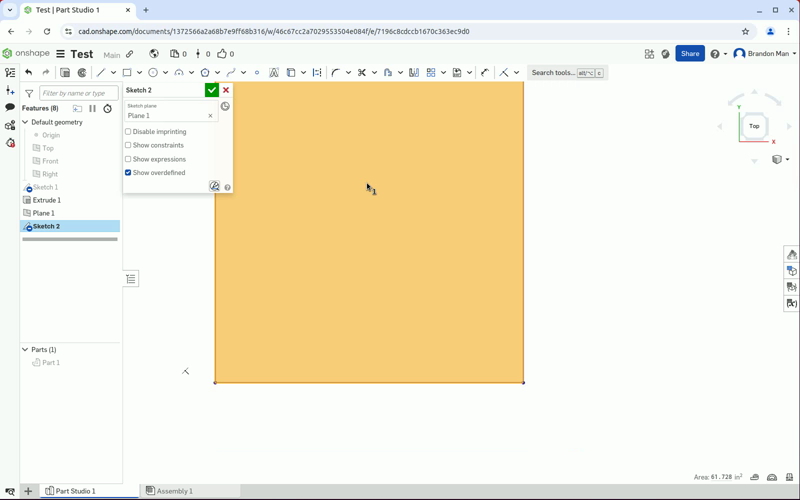
scroll(-6)
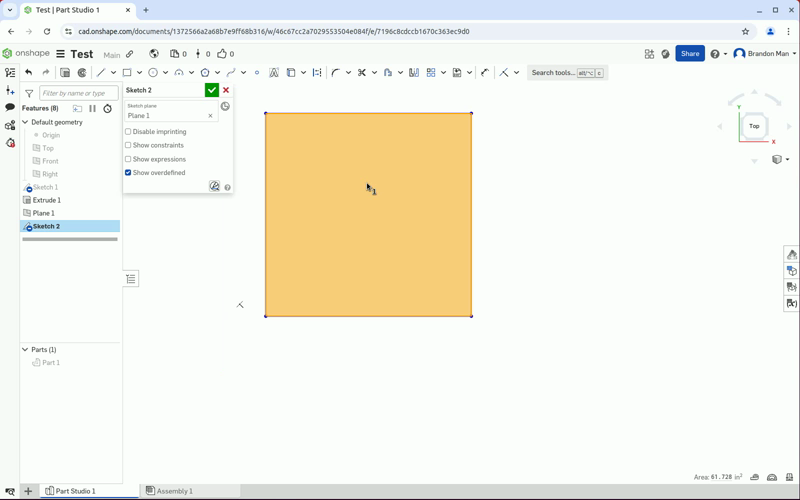
scroll(-6)
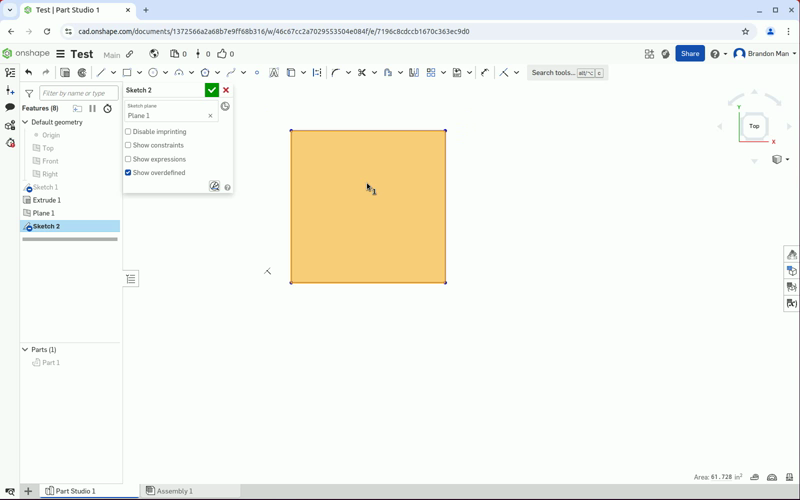
scroll(-6)
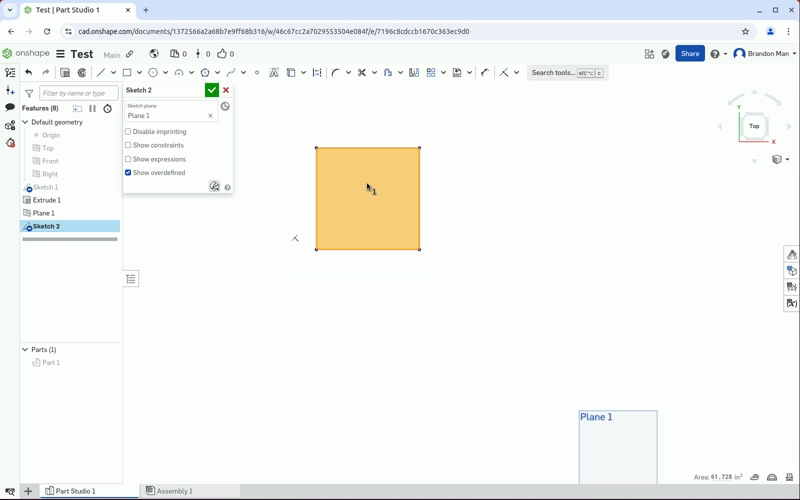
scroll(-6)
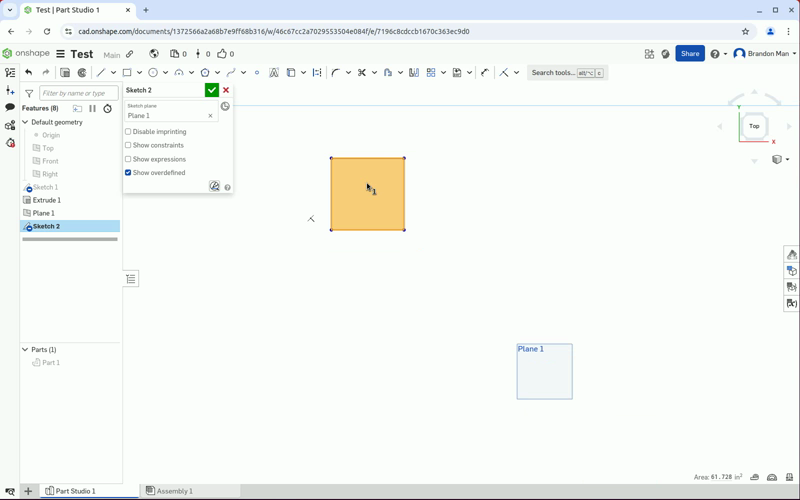
scroll(-6)
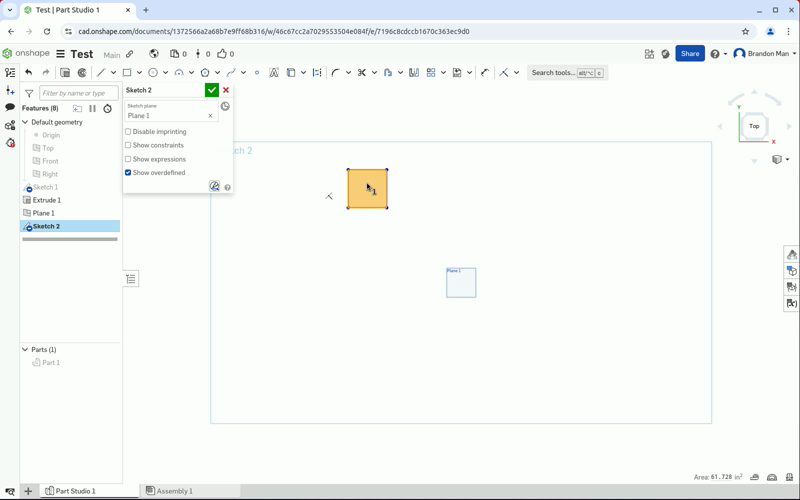
mouse_move(73, 352)
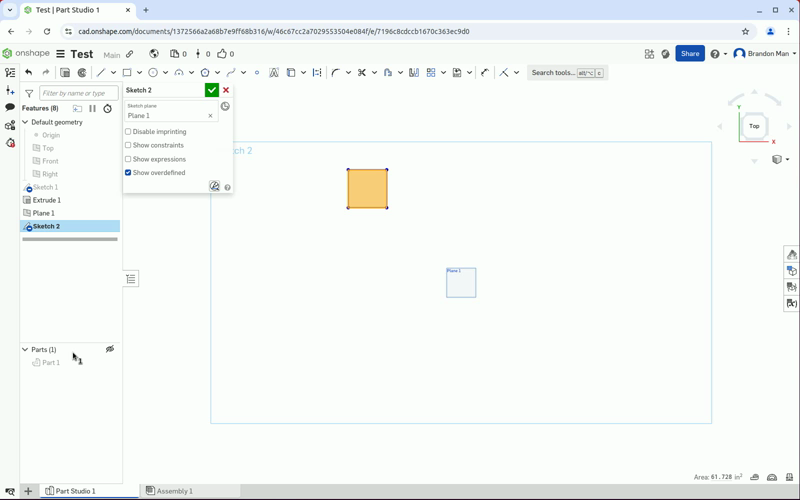
key(shift+y)
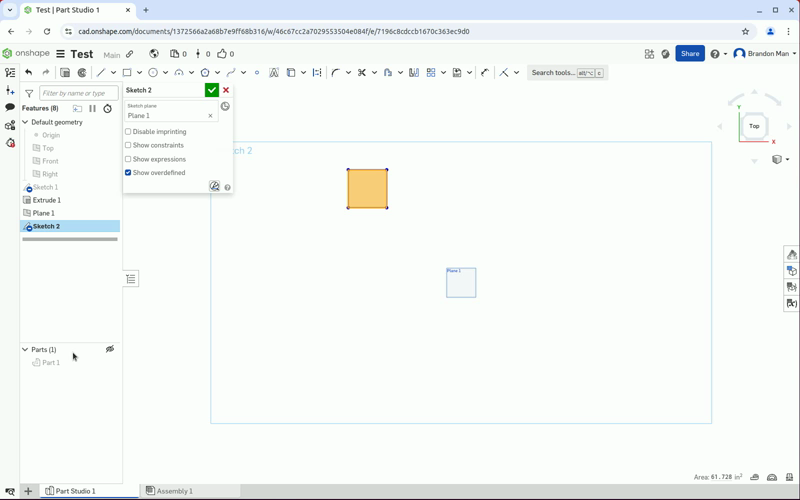
key(shift+e)
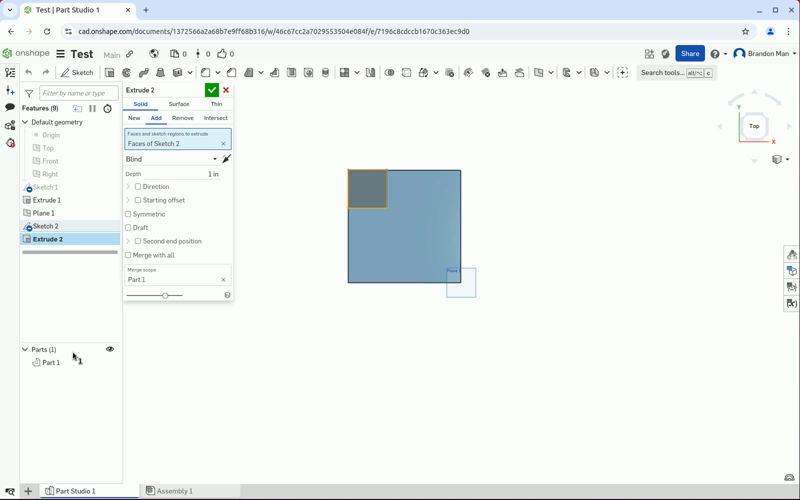
mouse_move(143, 106)
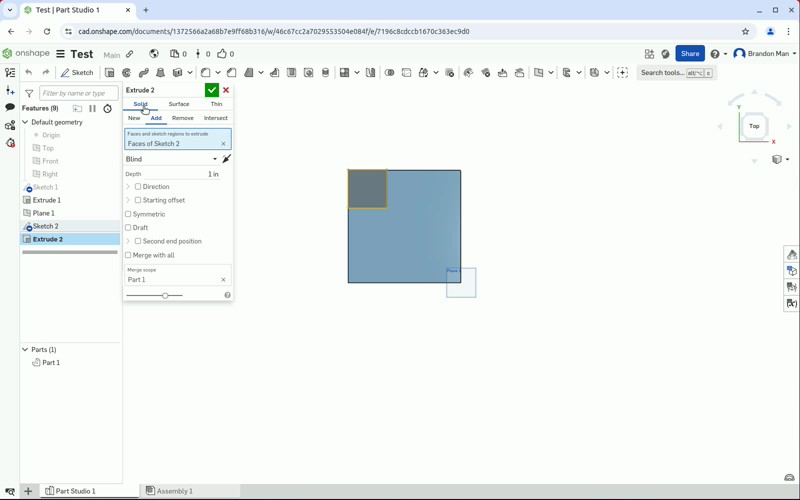
click(143, 106)
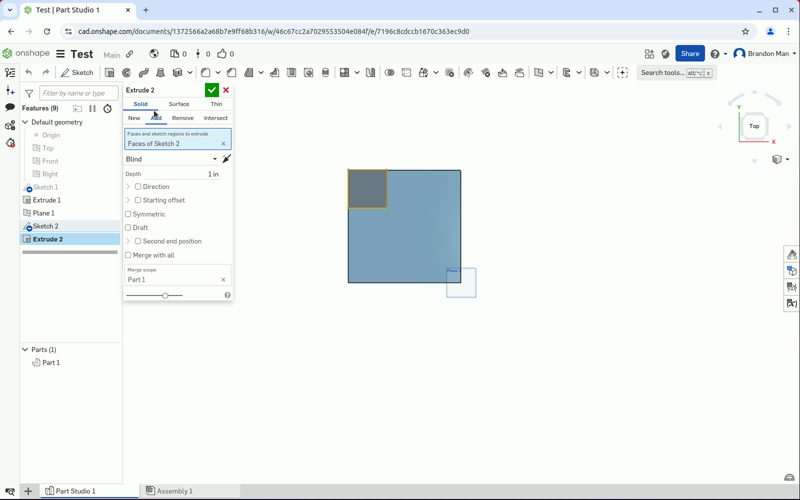
mouse_move(186, 120)
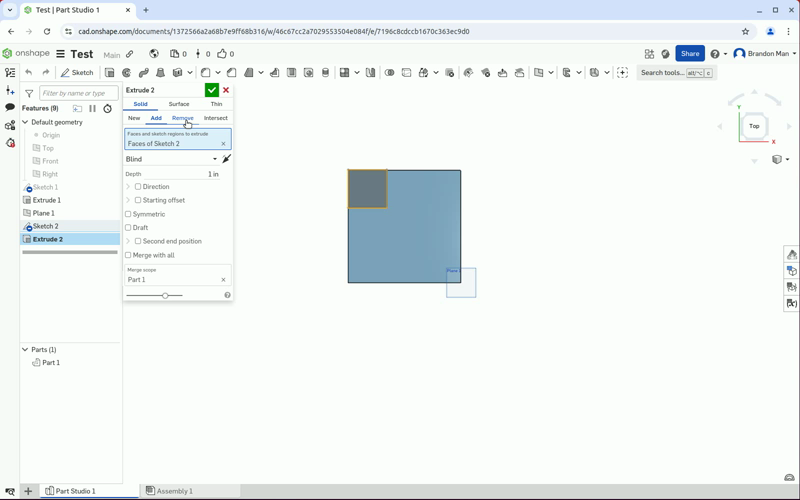
click(186, 120)
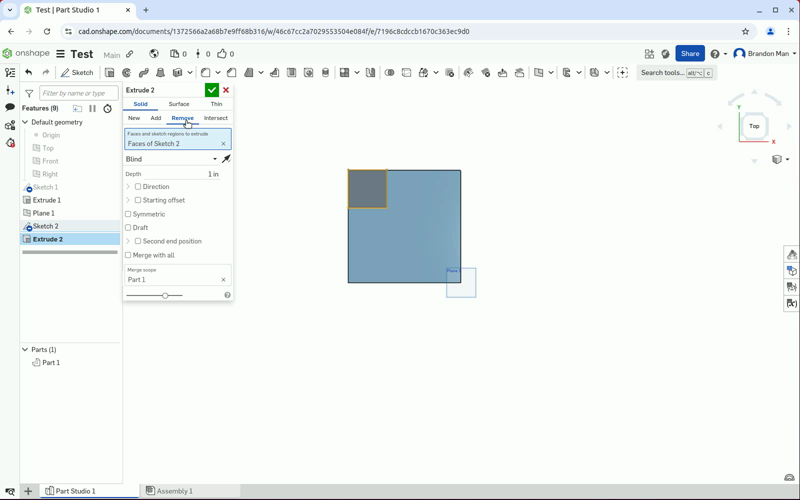
key(tab, 4)
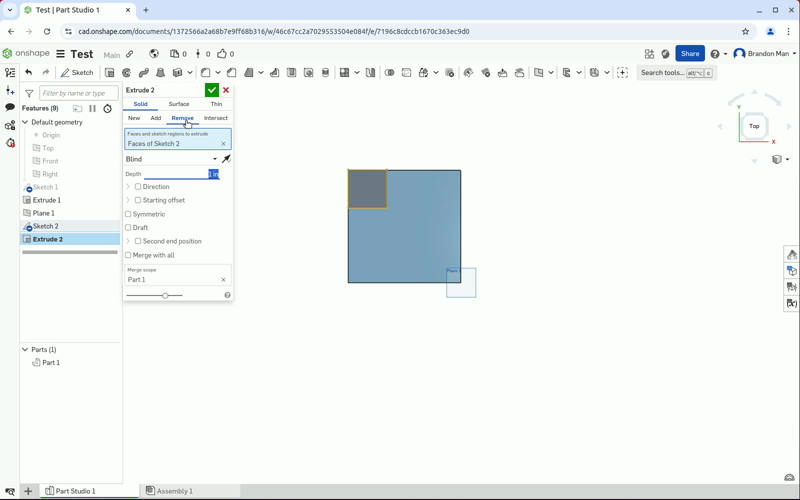
text(7.703)
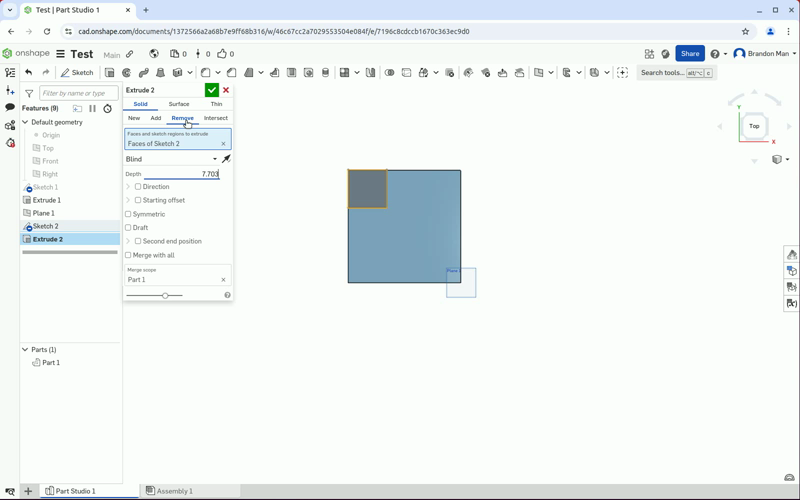
key(tab, 6)
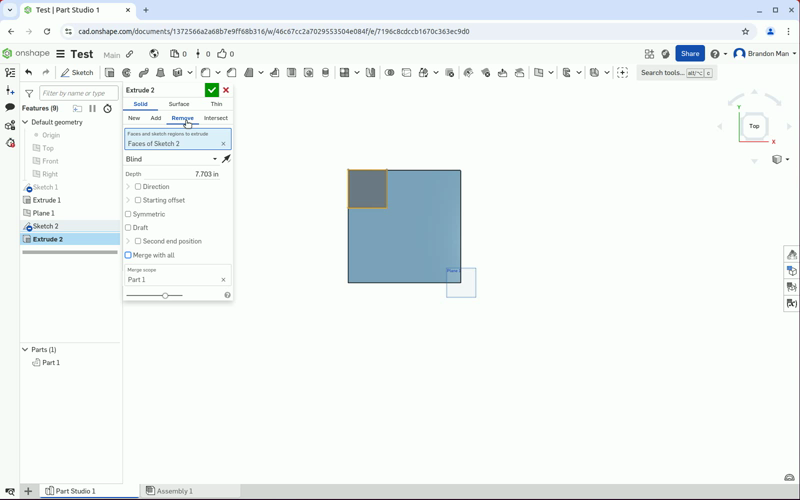
key(space)
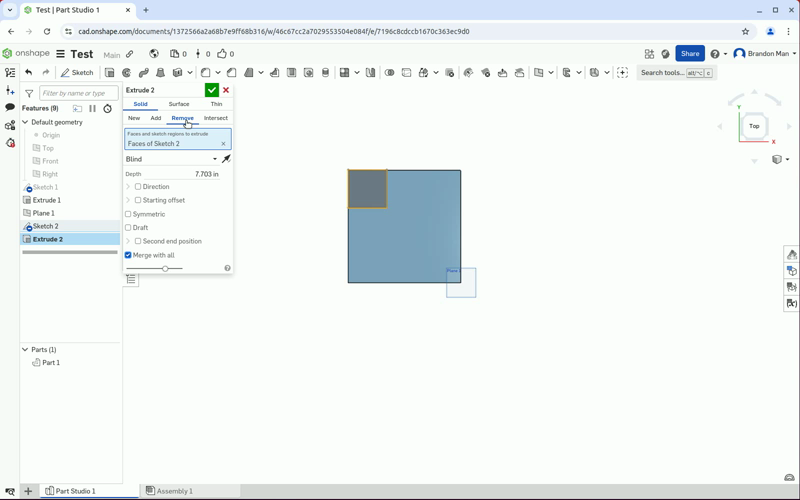
key(enter)
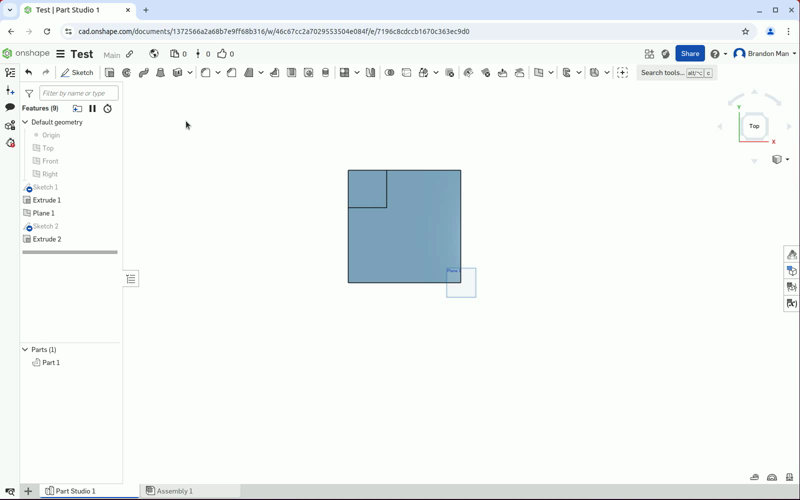
key(shift+h)
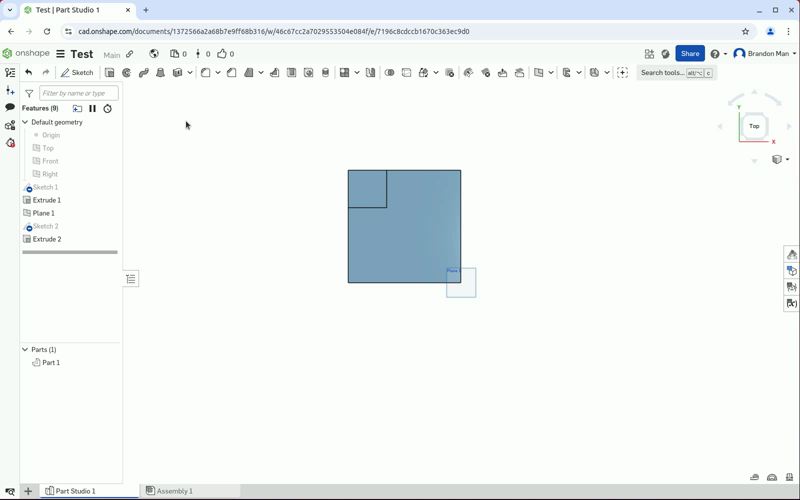
key(shift+h)
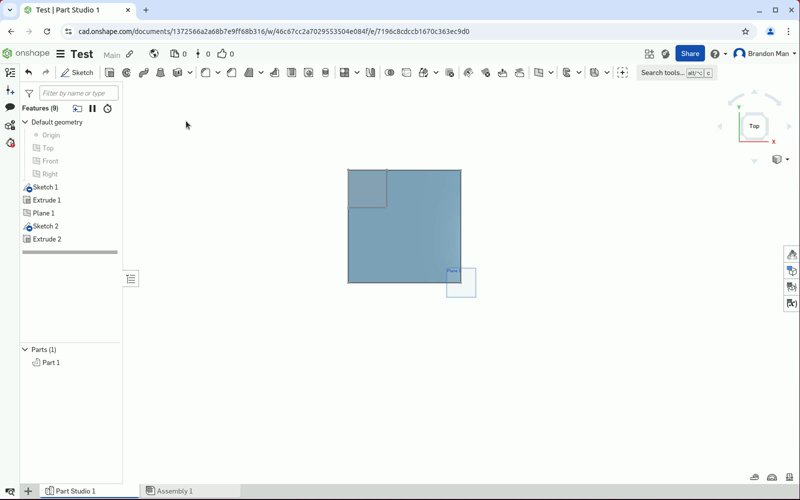
key(shift+7)
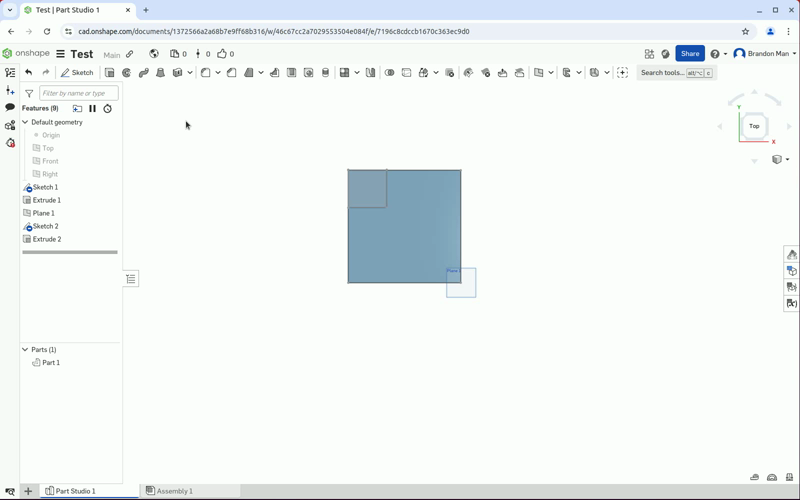
key(up, 3)
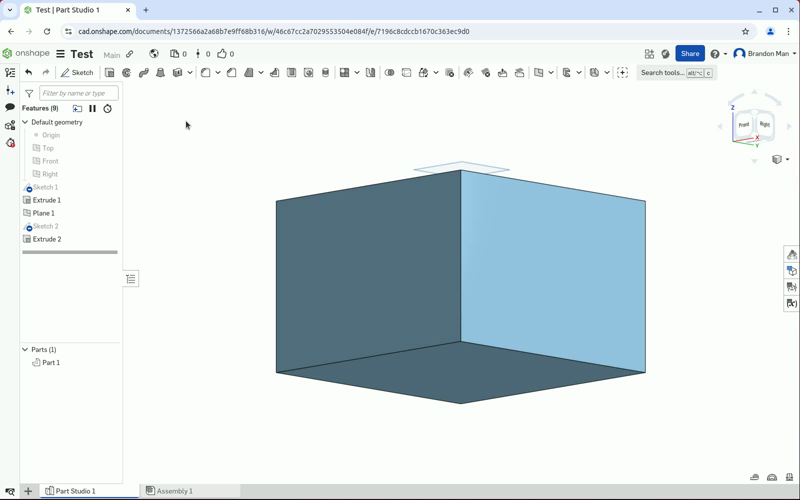
key(left, 3)
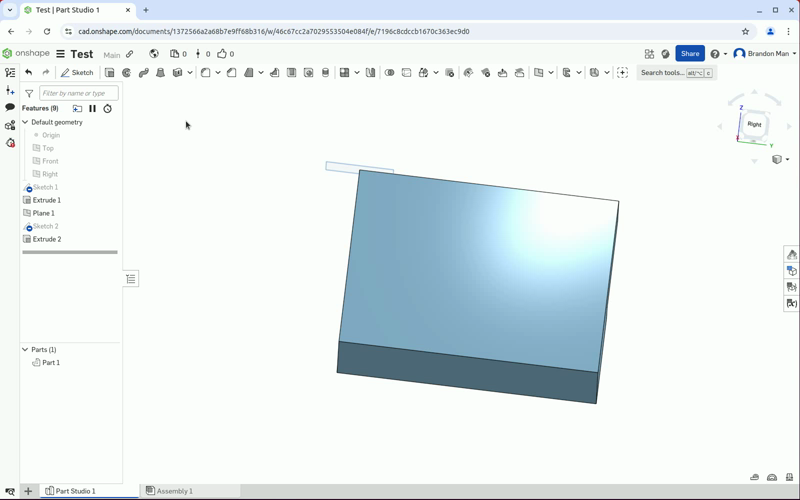
key(right, 3)
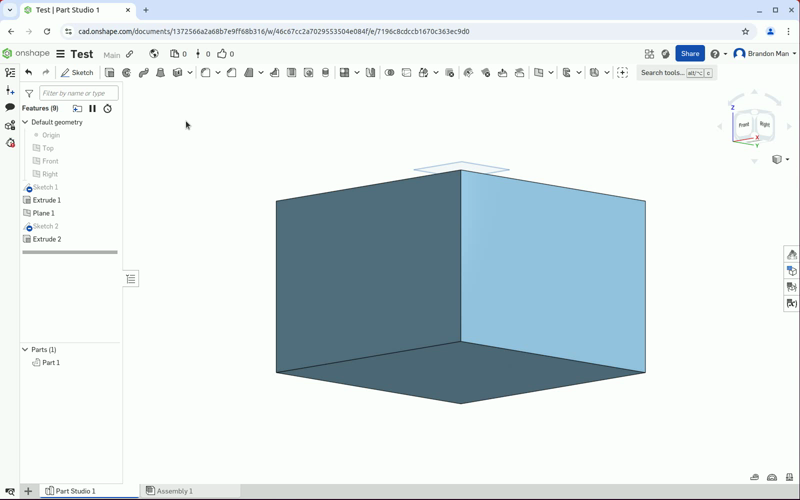
key(down, 3)
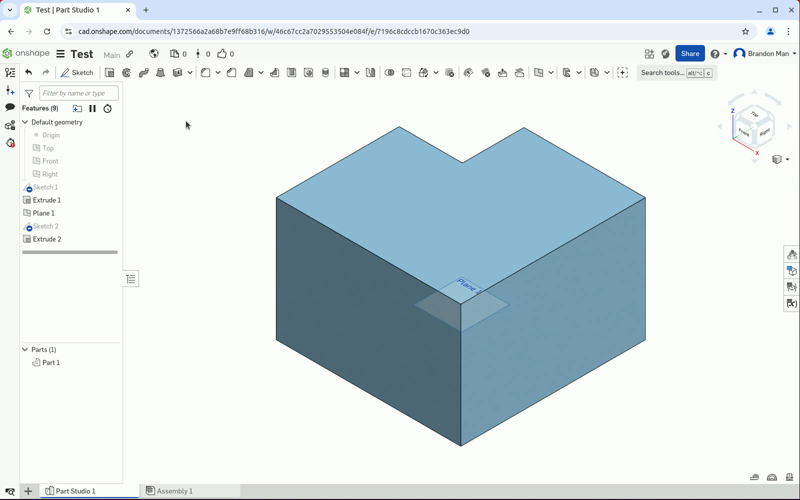
mouse_move(73, 189)
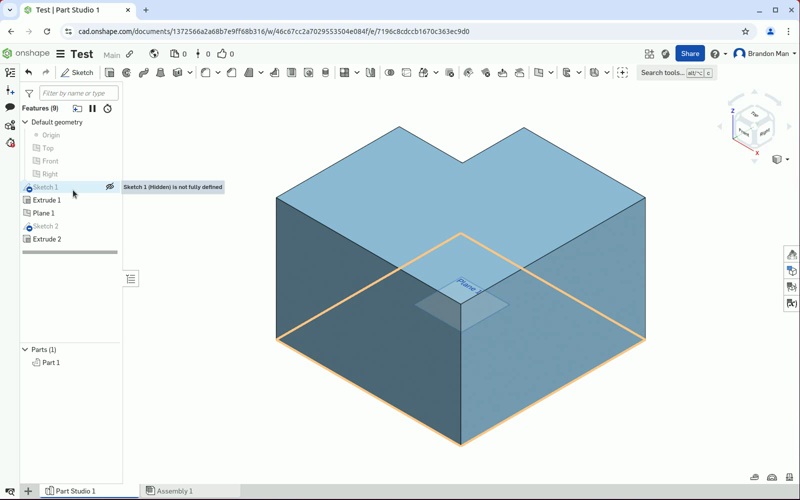
click(73, 189)